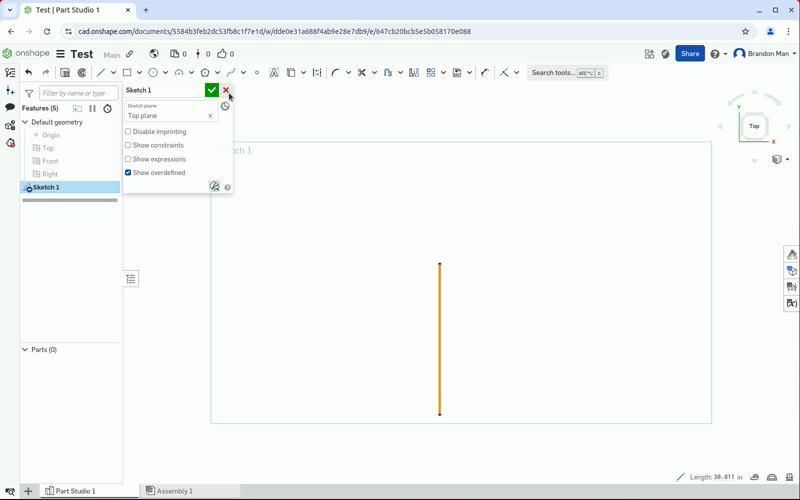
key(shift+h)
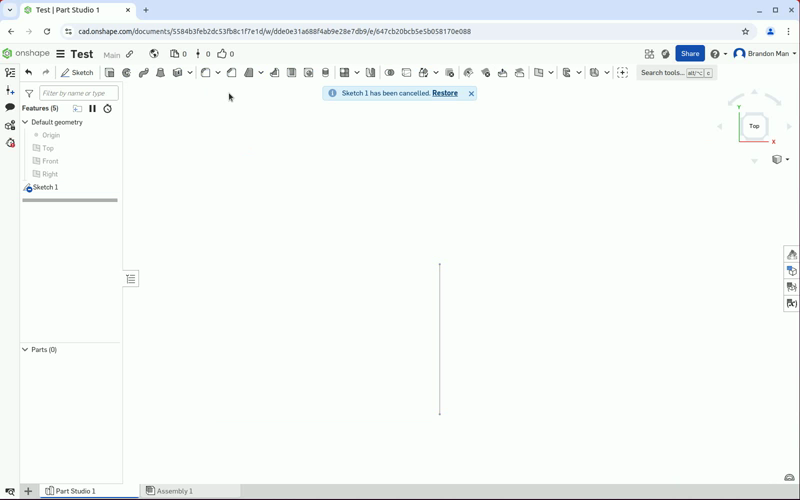
key(shift+s)
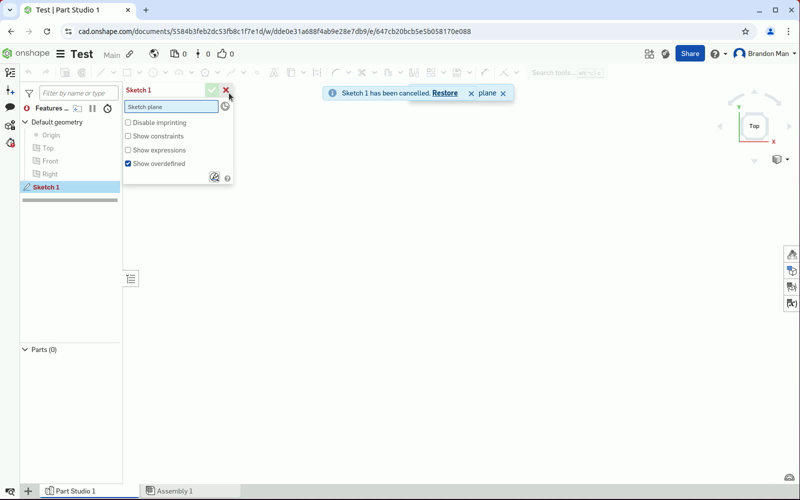
mouse_move(73, 150)
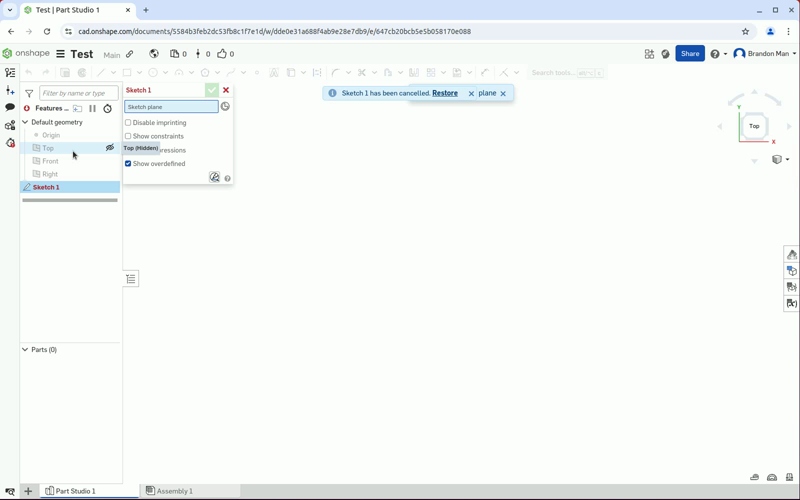
click(73, 150)
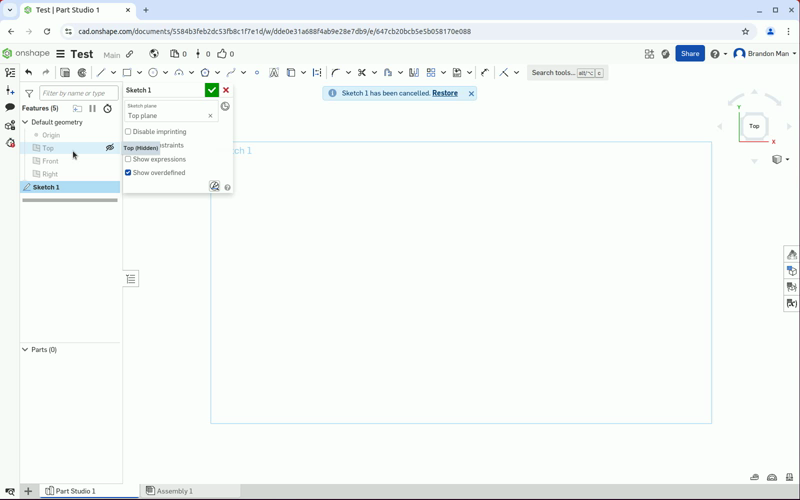
mouse_move(73, 352)
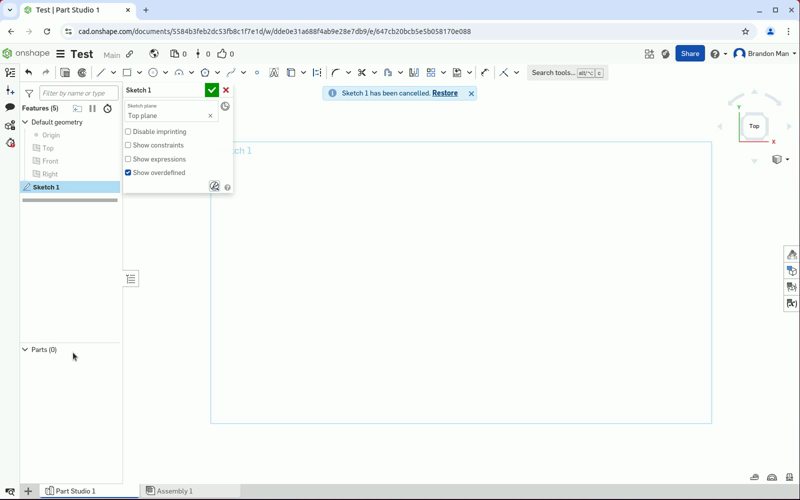
key(y)
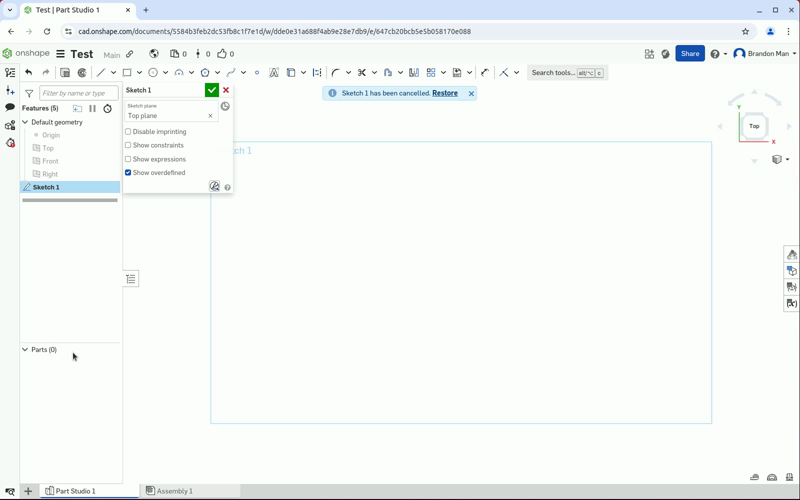
key(l)
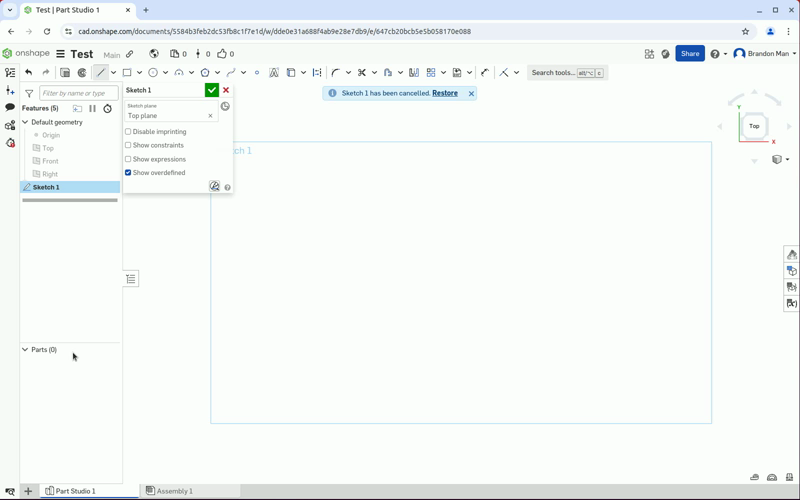
key_down(shift)
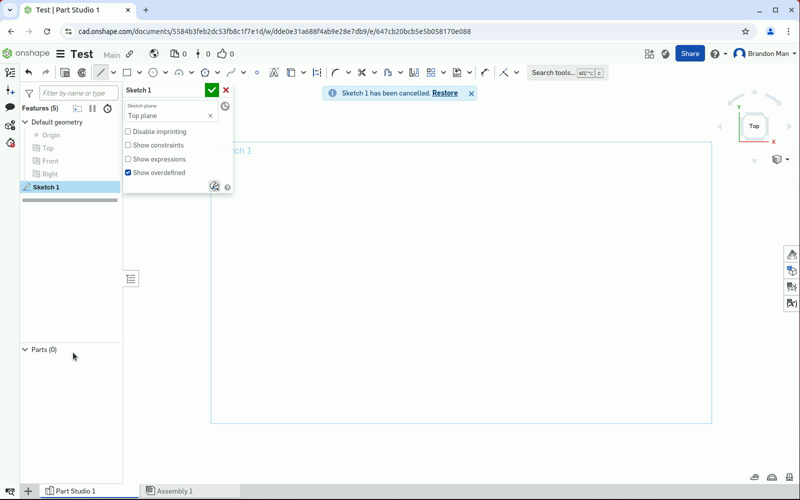
mouse_move(370, 351)
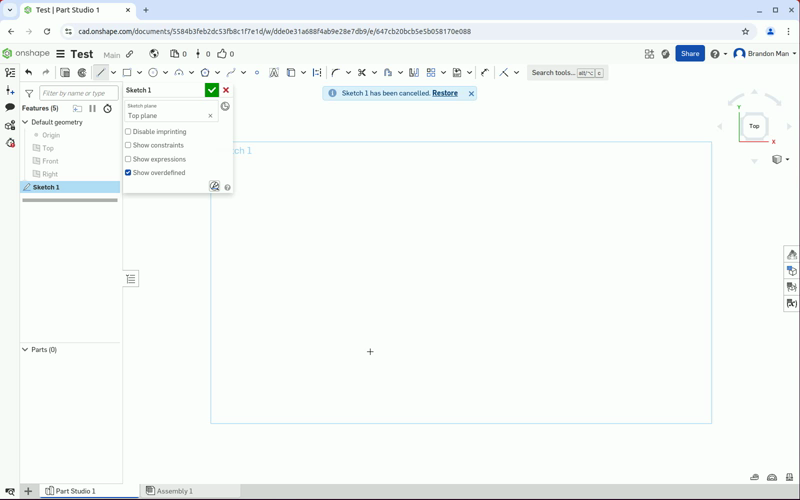
click(370, 351)
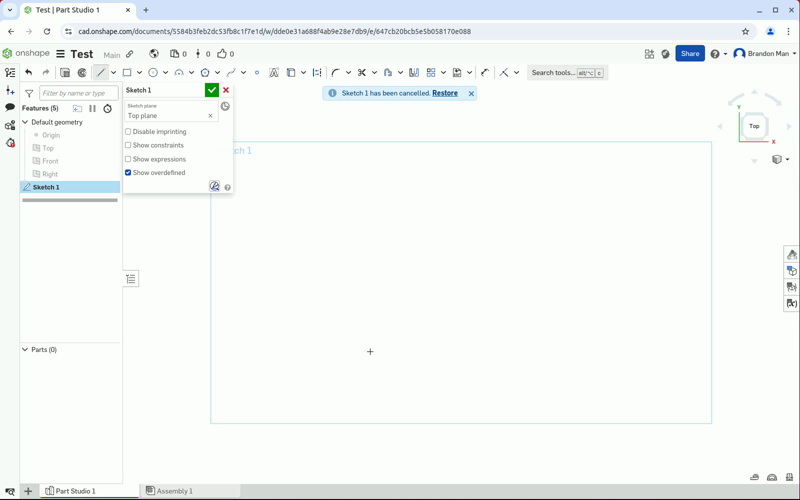
key_up(shift)
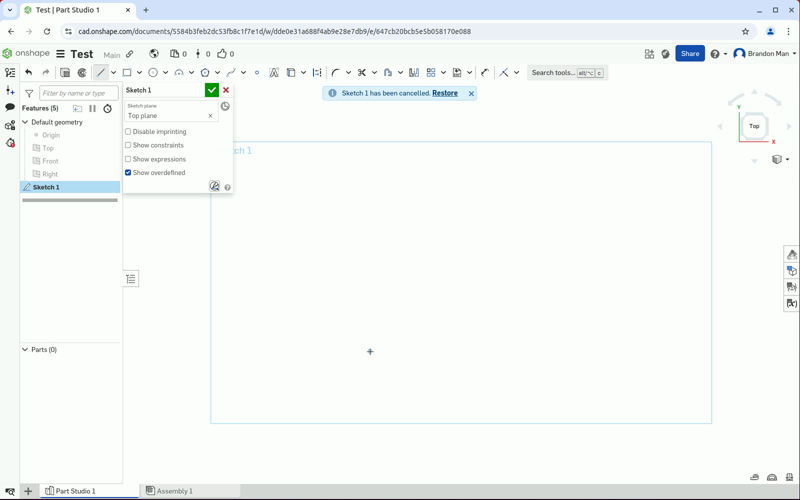
key_down(shift)
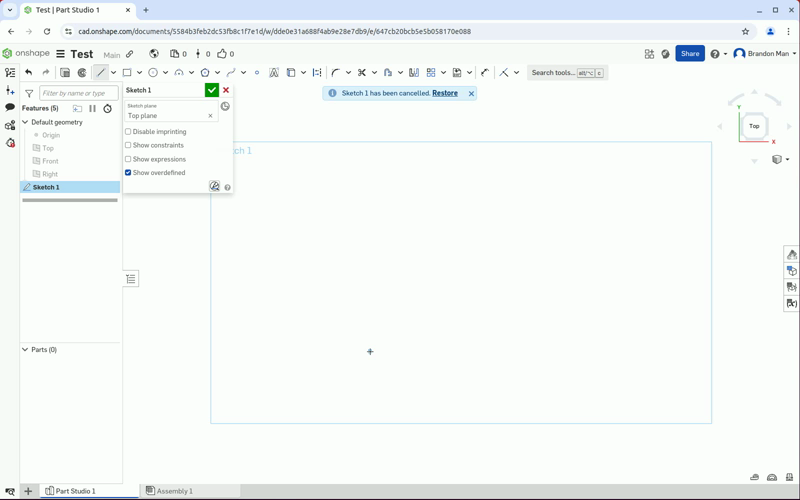
mouse_move(550, 351)
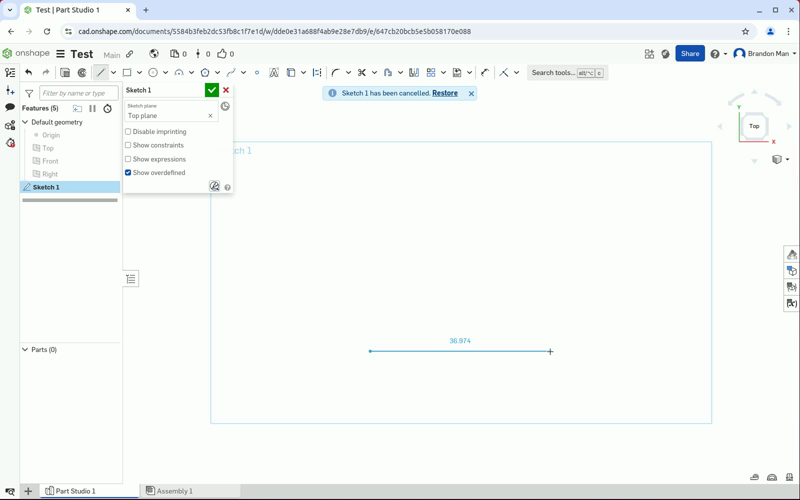
click(550, 351)
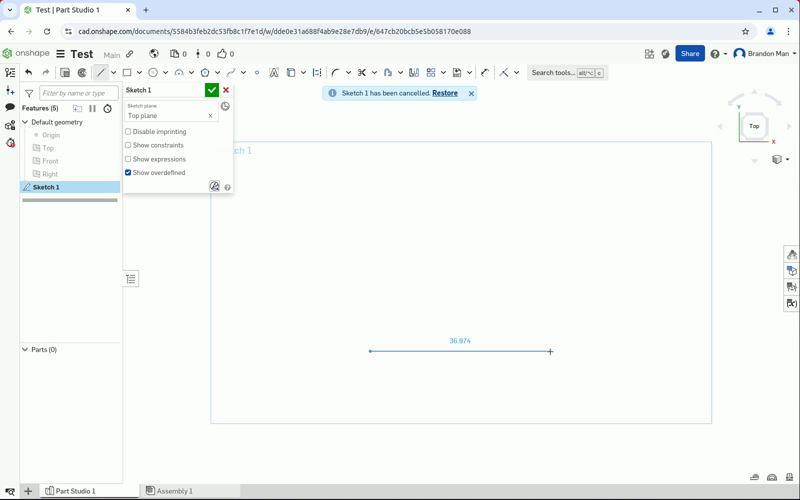
key_up(shift)
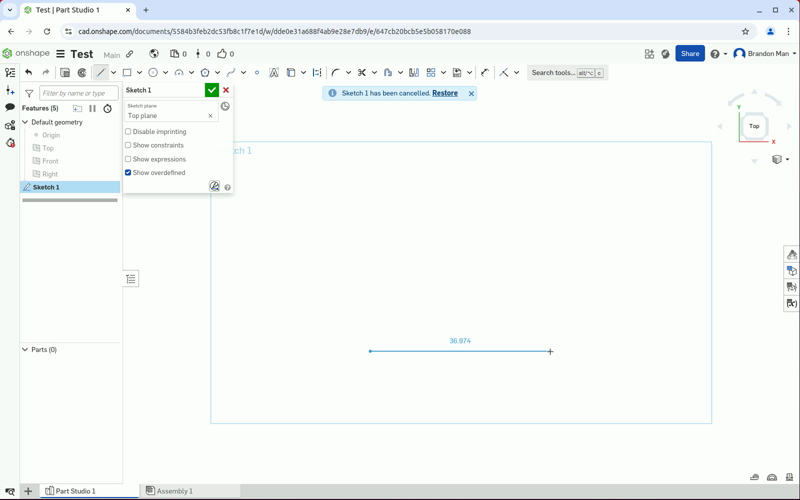
key_down(shift)
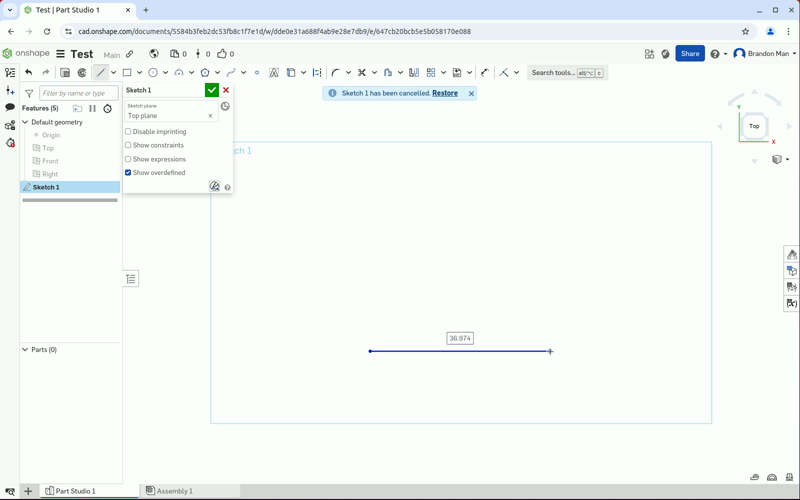
mouse_move(550, 216)
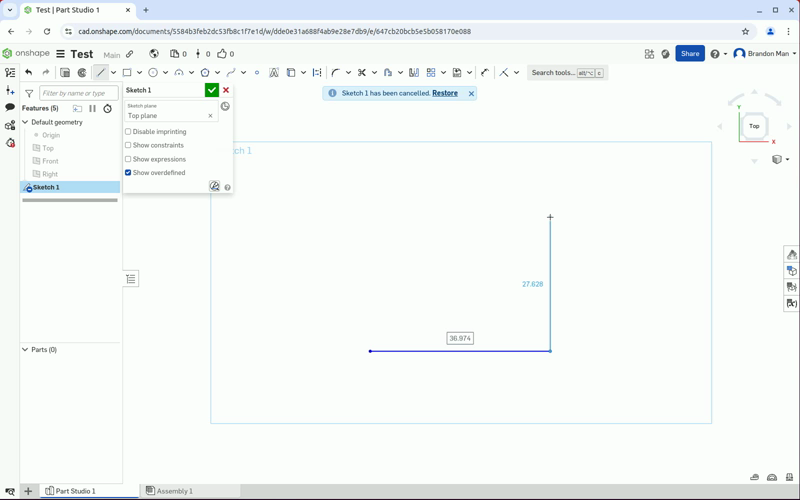
click(550, 216)
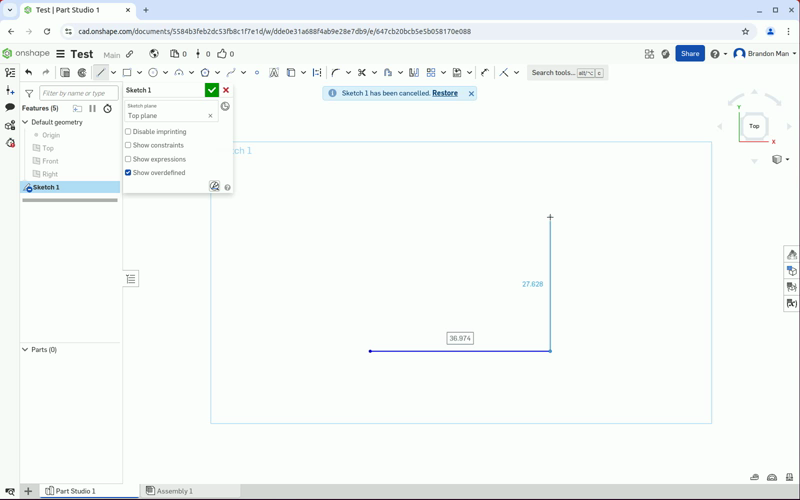
key_up(shift)
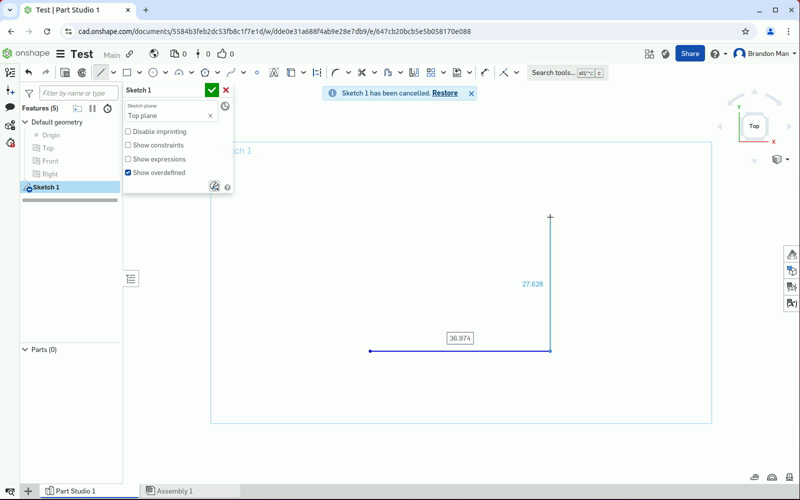
key_down(shift)
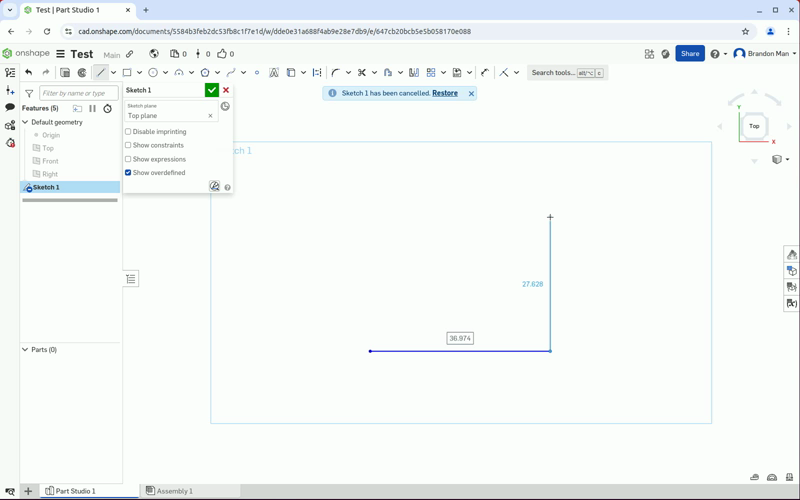
mouse_move(370, 216)
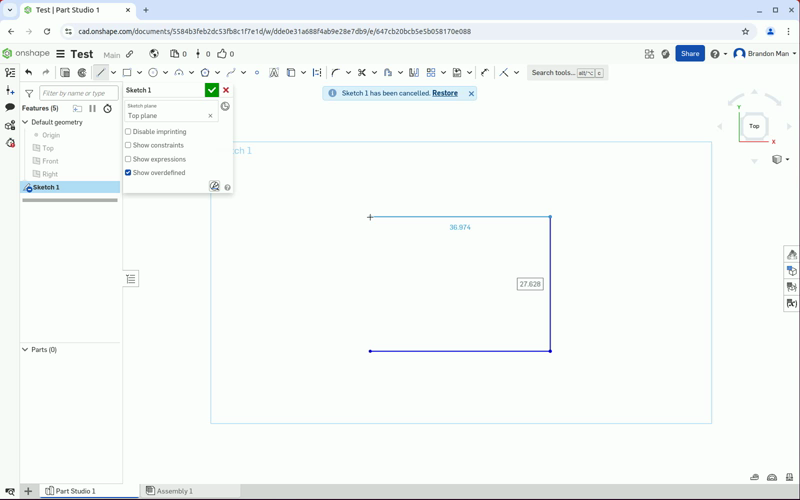
click(370, 216)
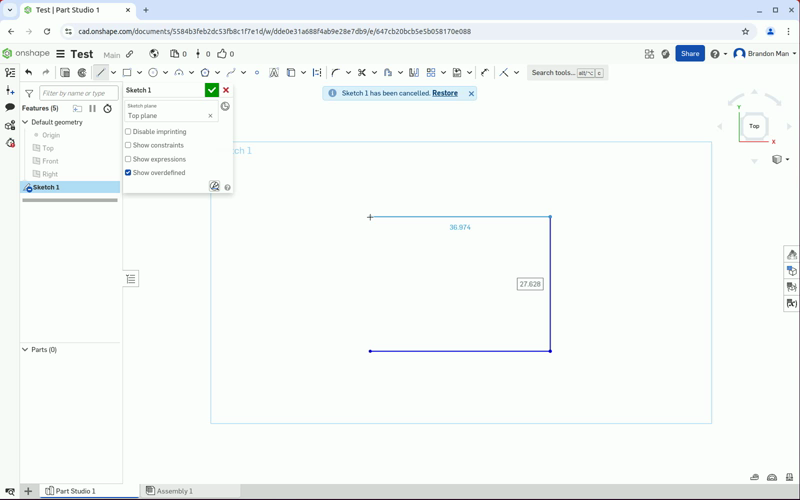
key_up(shift)
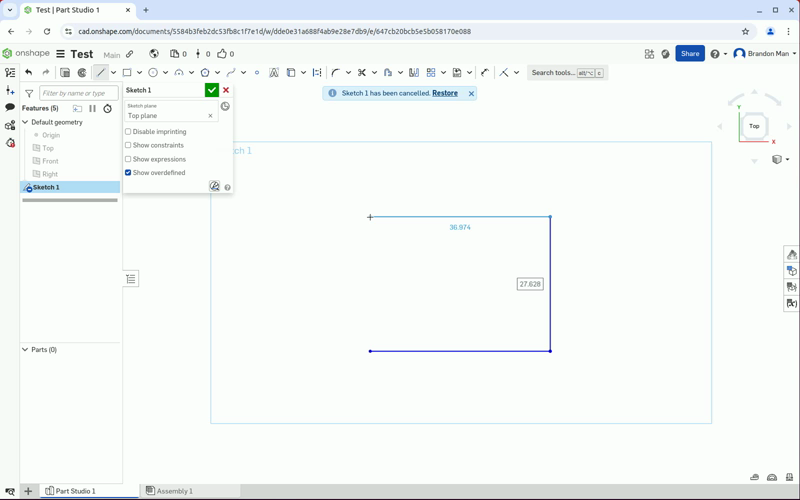
key_down(shift)
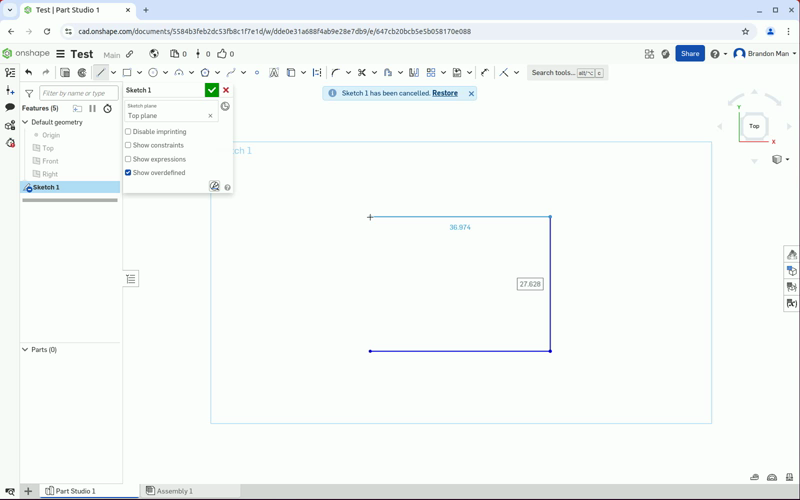
mouse_move(370, 351)
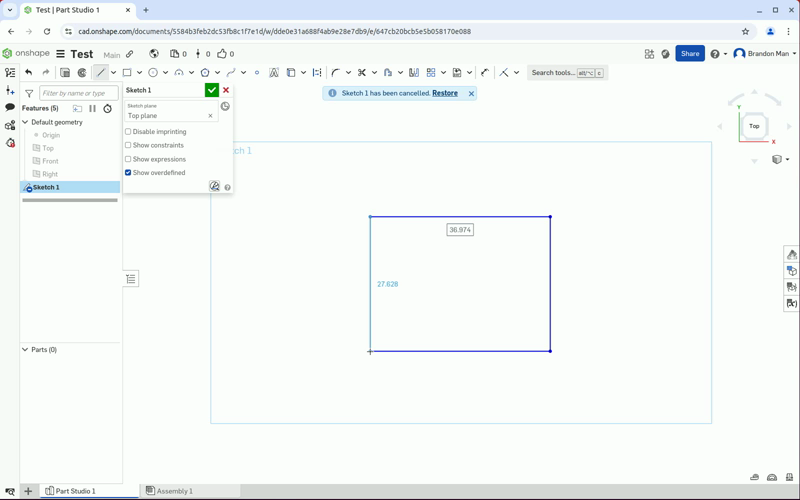
key_up(shift)
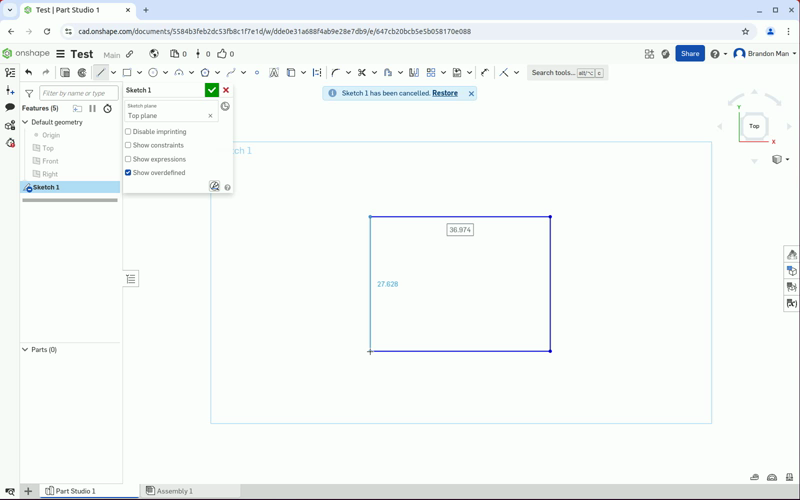
click(370, 351)
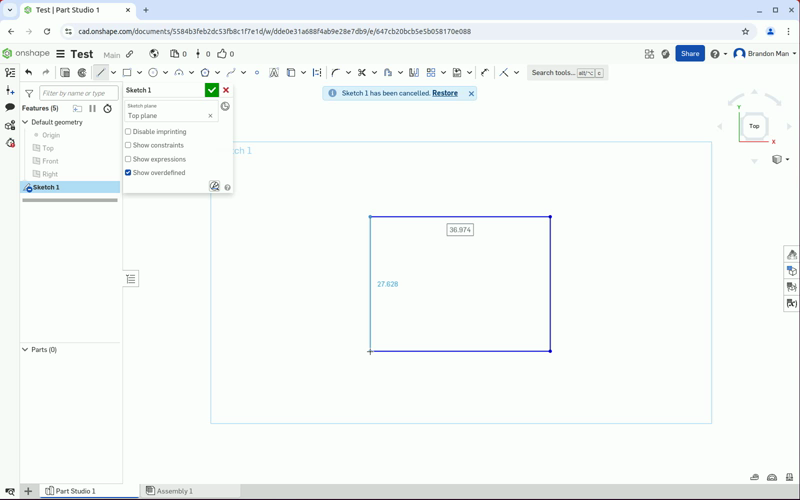
key(esc)
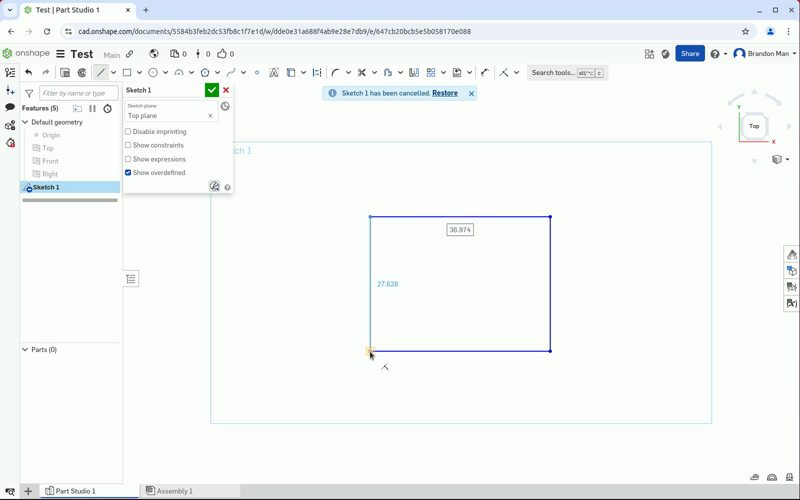
mouse_move(399, 284)
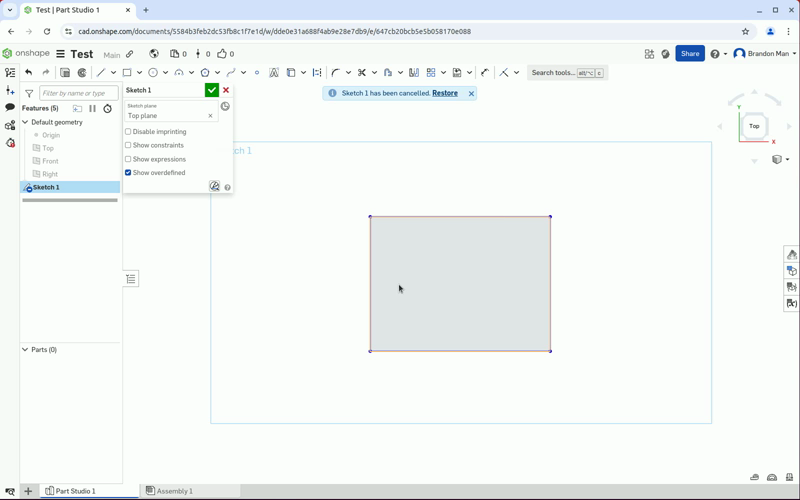
click(399, 284)
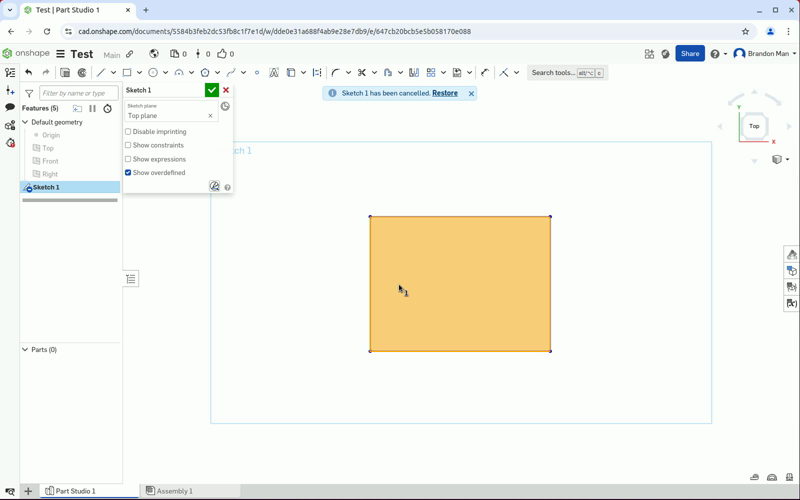
mouse_move(73, 352)
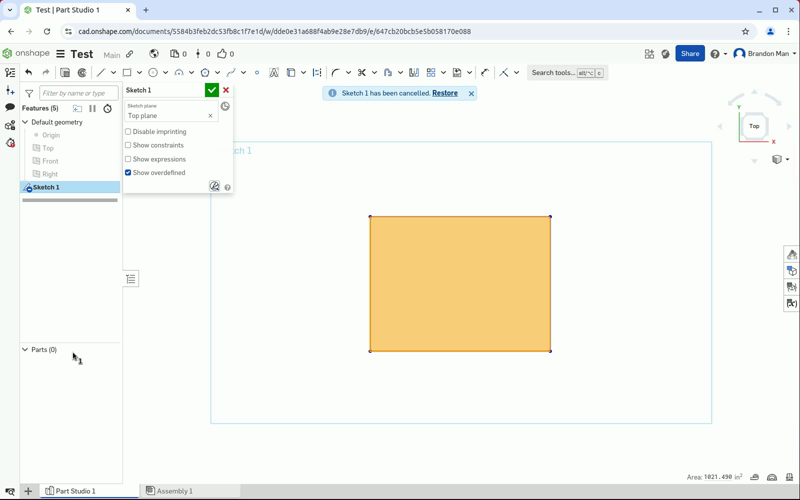
key(shift+y)
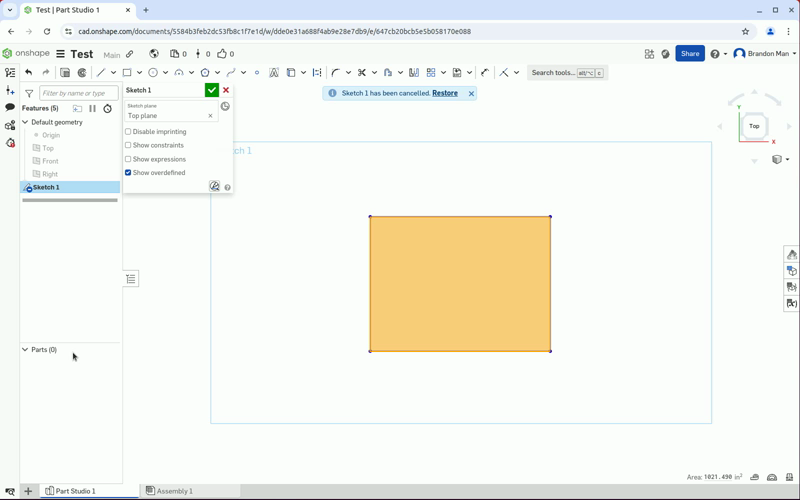
key(shift+e)
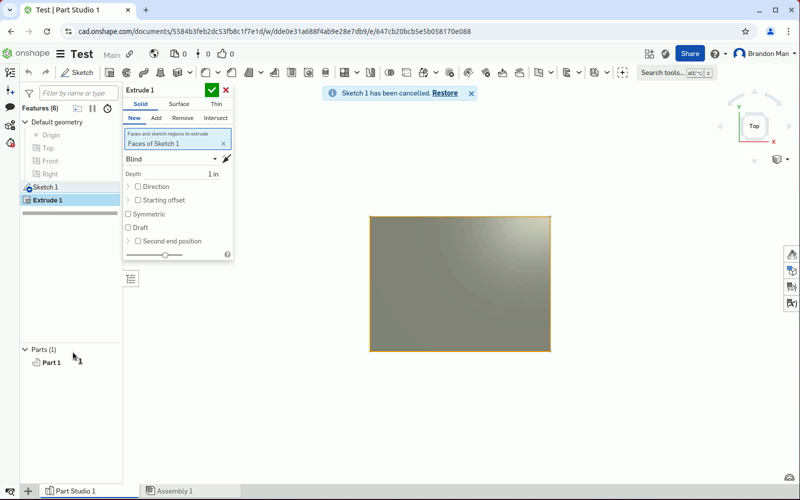
mouse_move(143, 106)
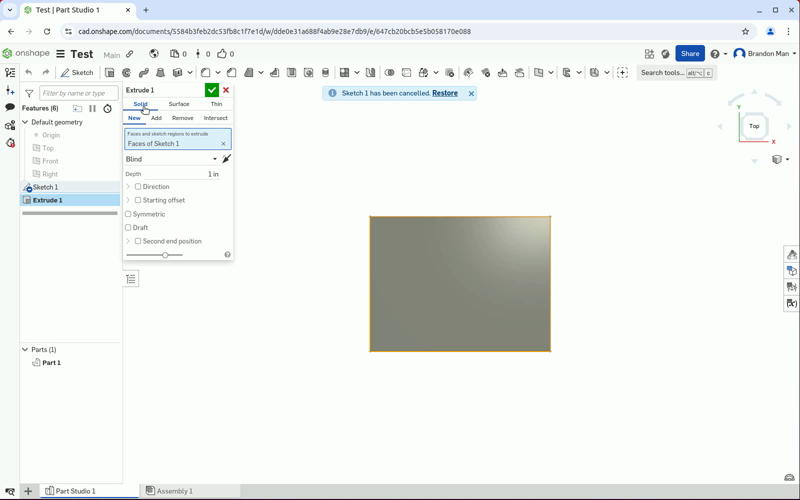
click(143, 106)
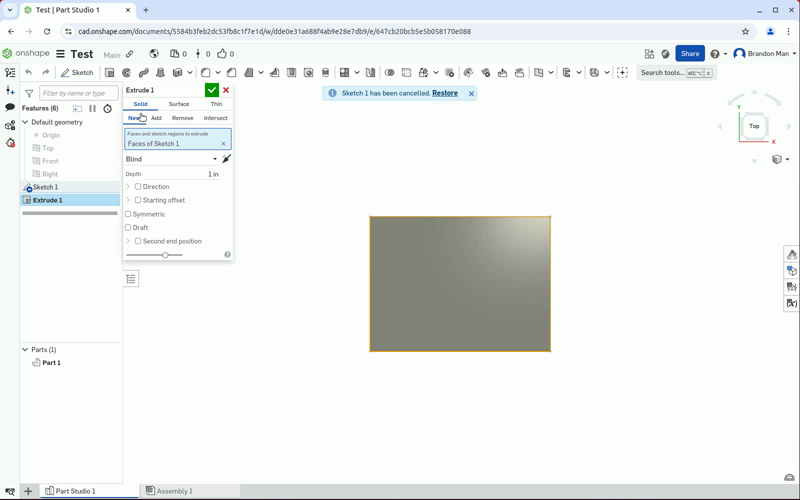
mouse_move(137, 120)
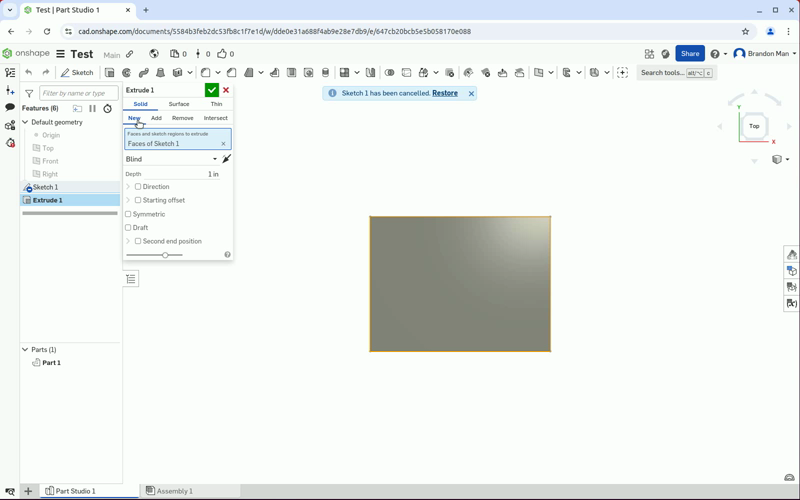
click(137, 120)
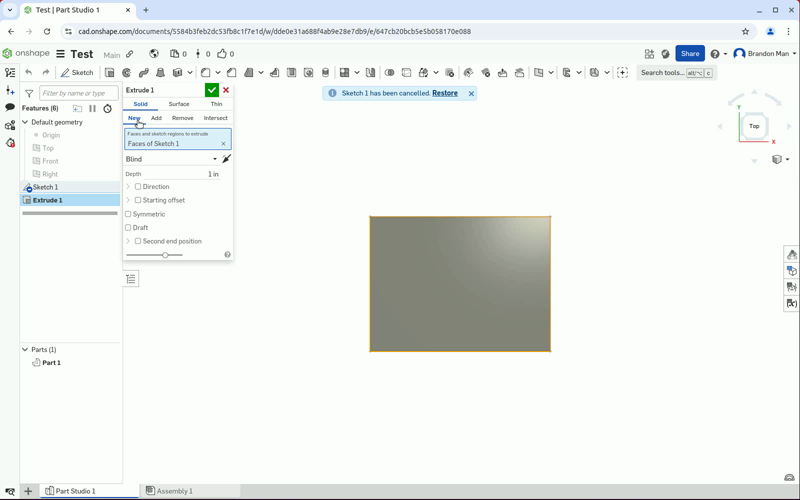
key(tab, 4)
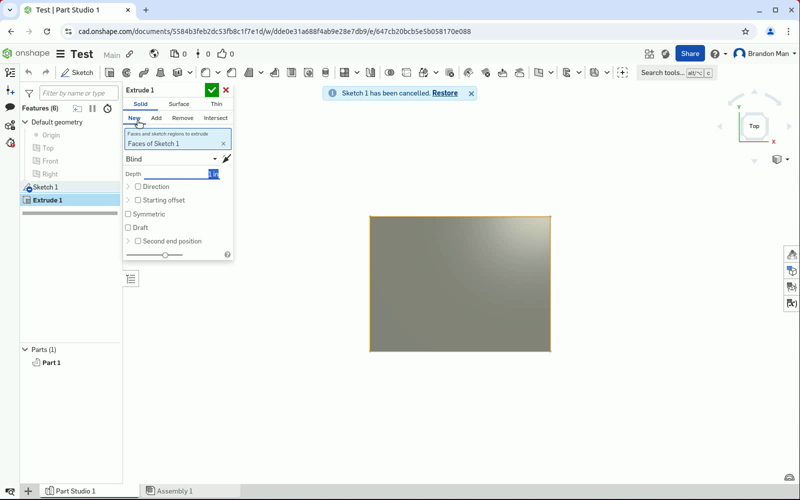
text(23.108)
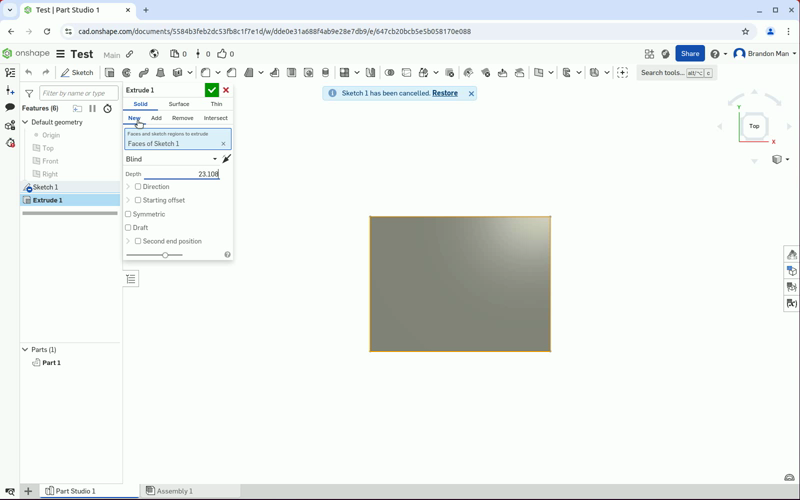
key(enter)
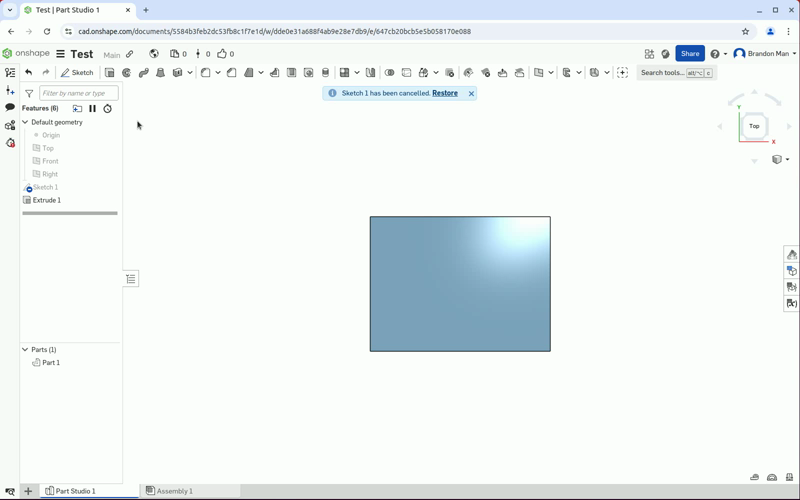
key(shift+h)
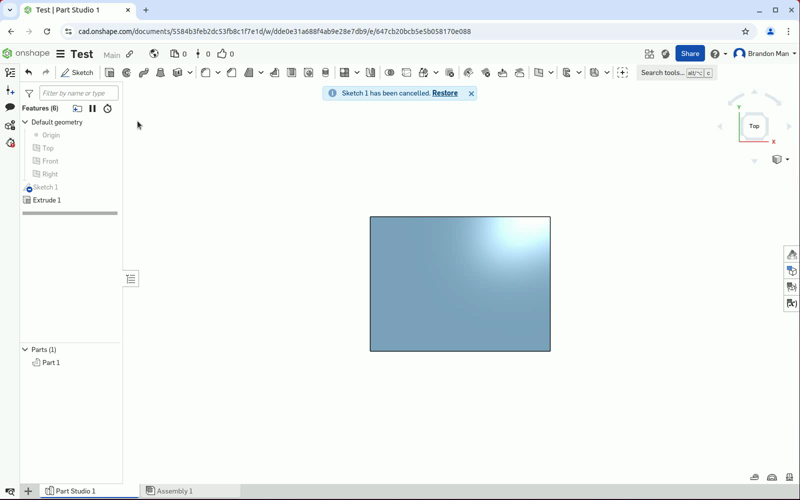
key(shift+h)
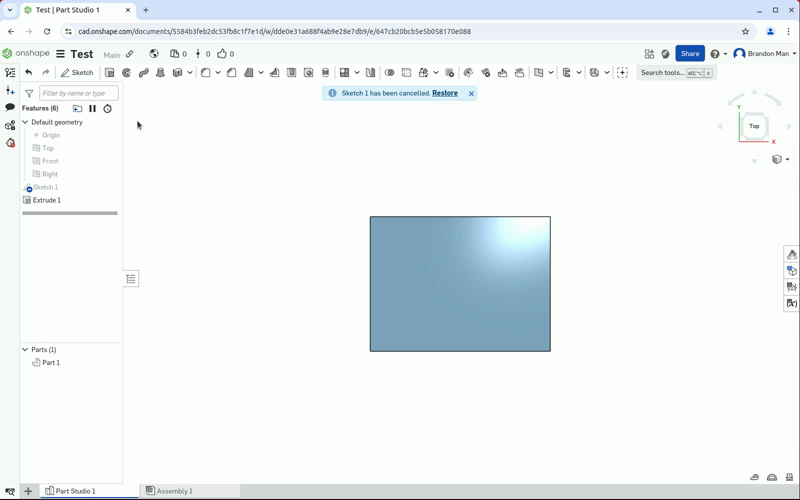
mouse_move(73, 189)
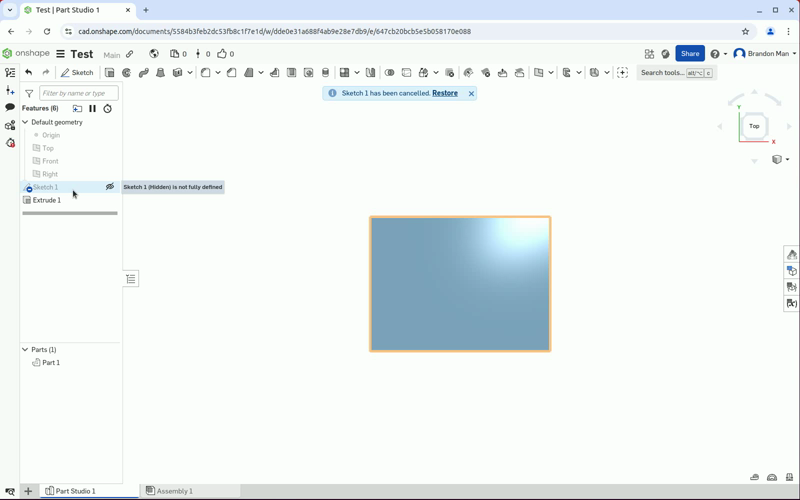
click(73, 189)
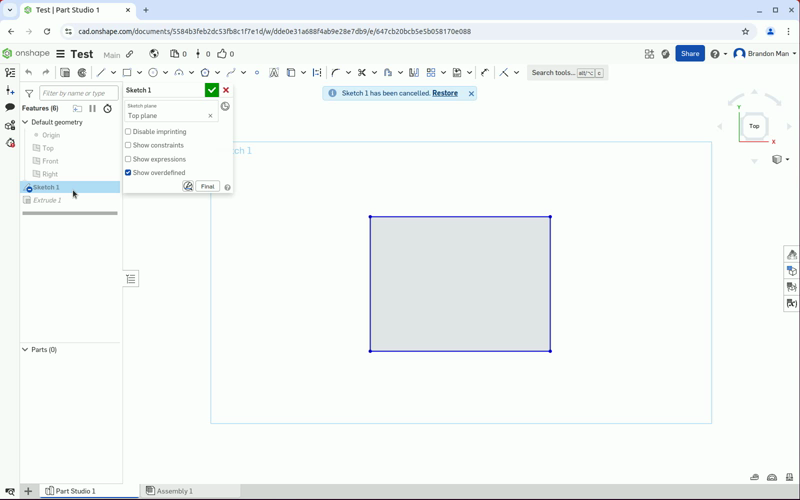
mouse_move(229, 92)
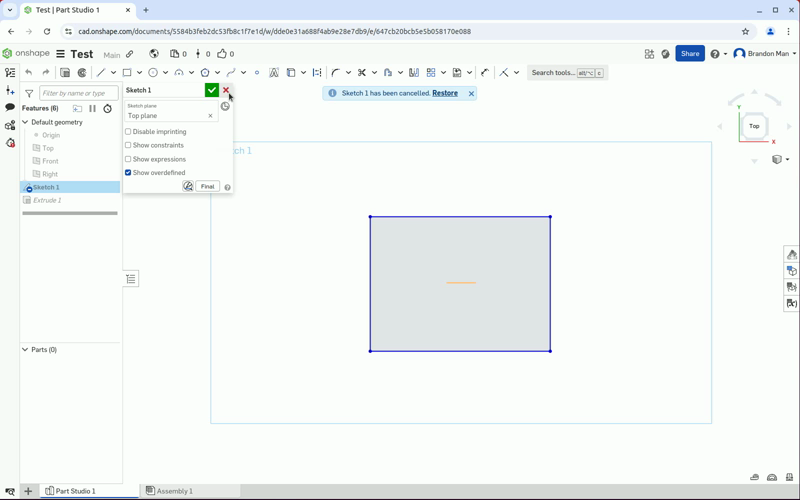
click(229, 92)
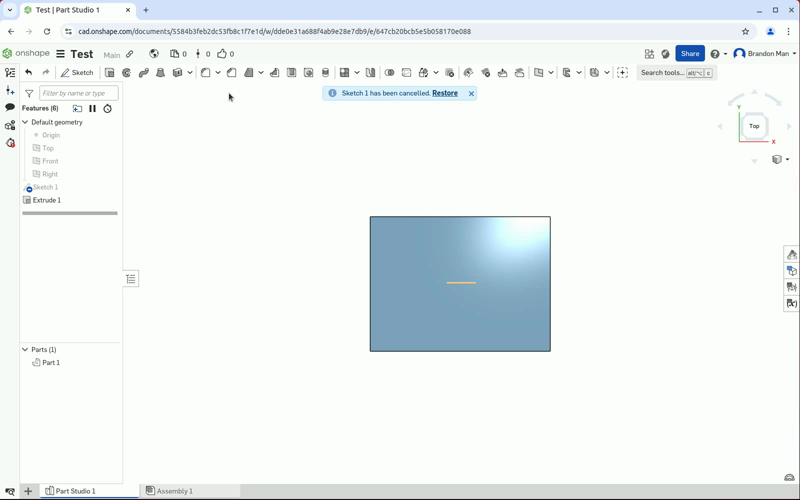
mouse_move(541, 75)
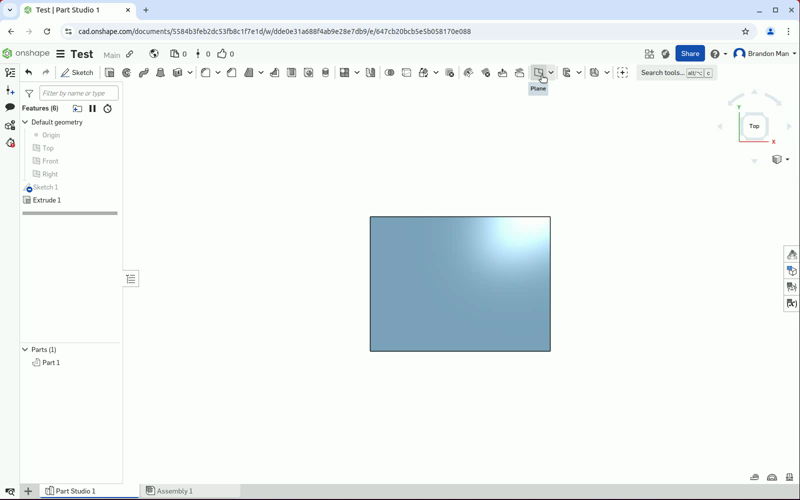
click(541, 75)
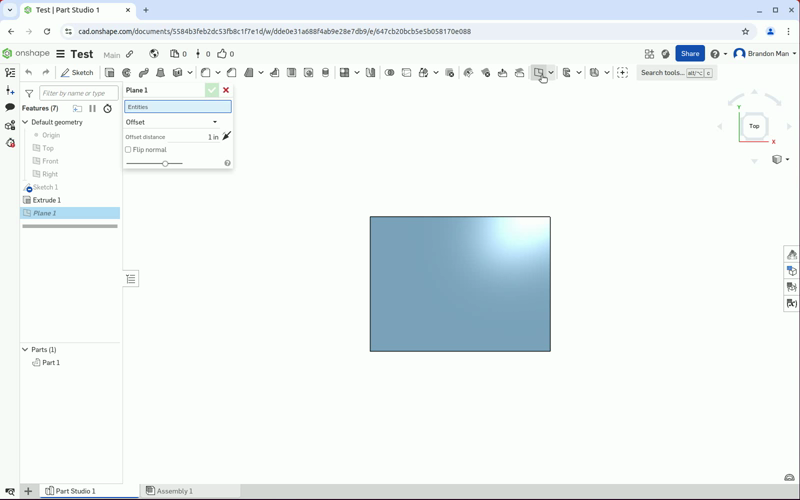
mouse_move(73, 150)
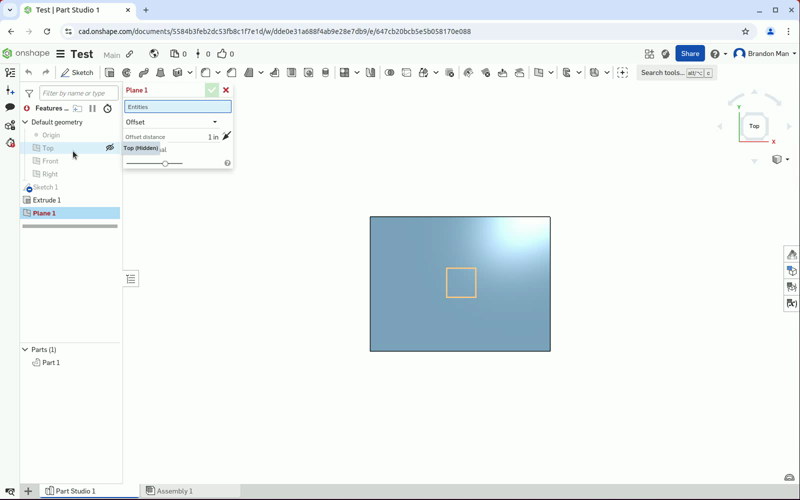
click(73, 150)
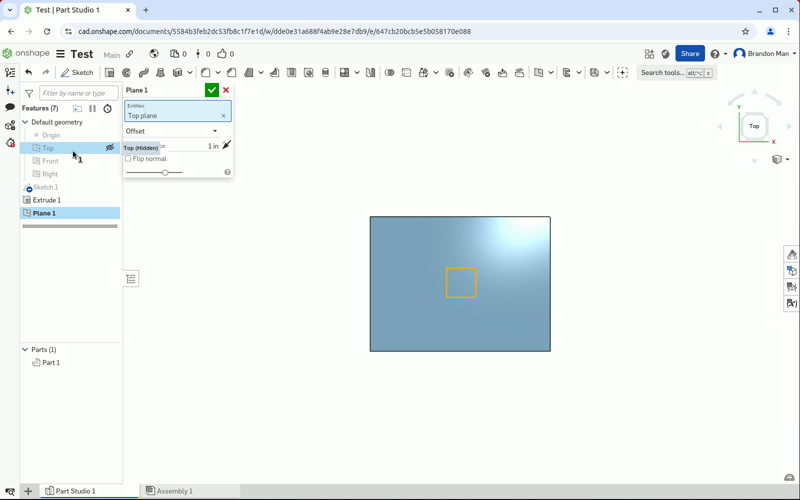
key(tab, 2)
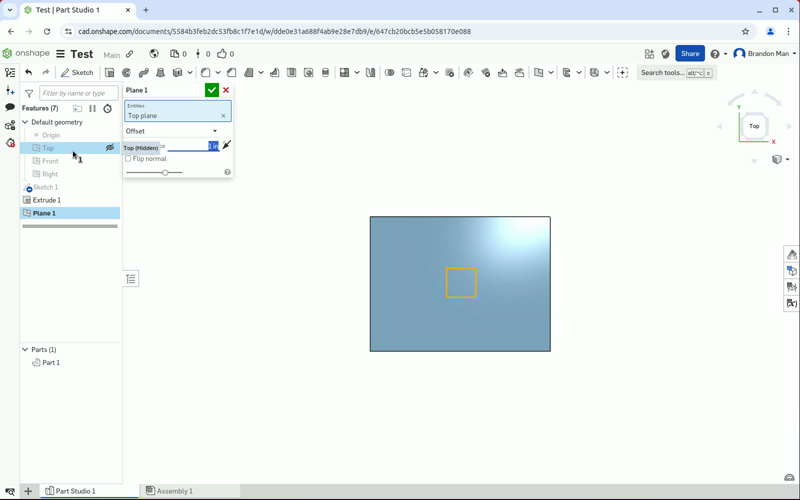
text(23.108)
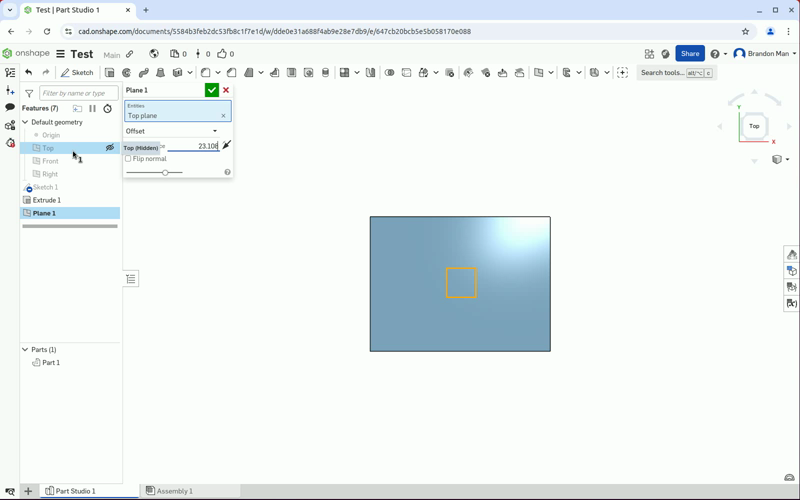
key(enter, 2)
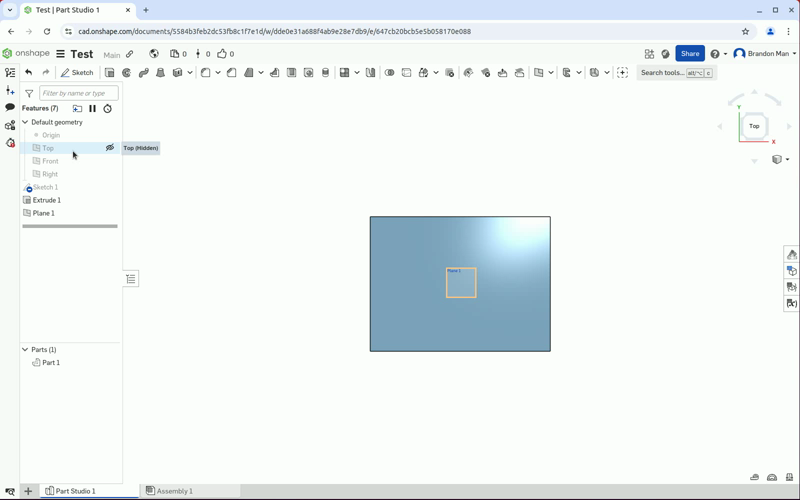
key(shift+s)
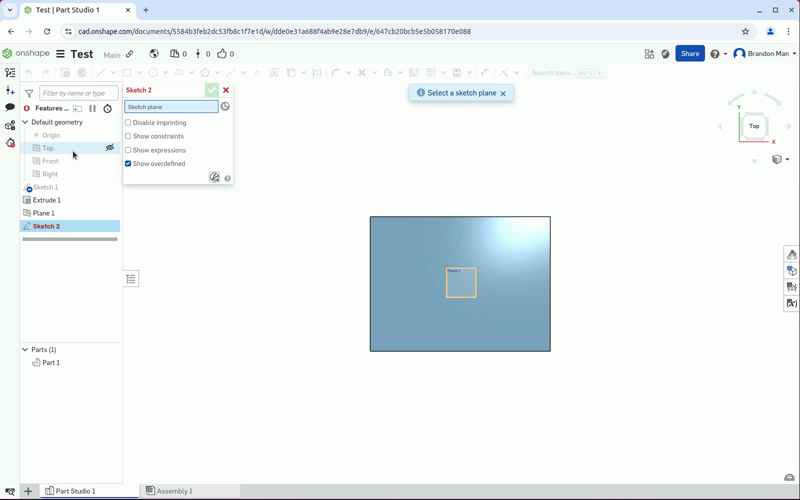
mouse_move(73, 215)
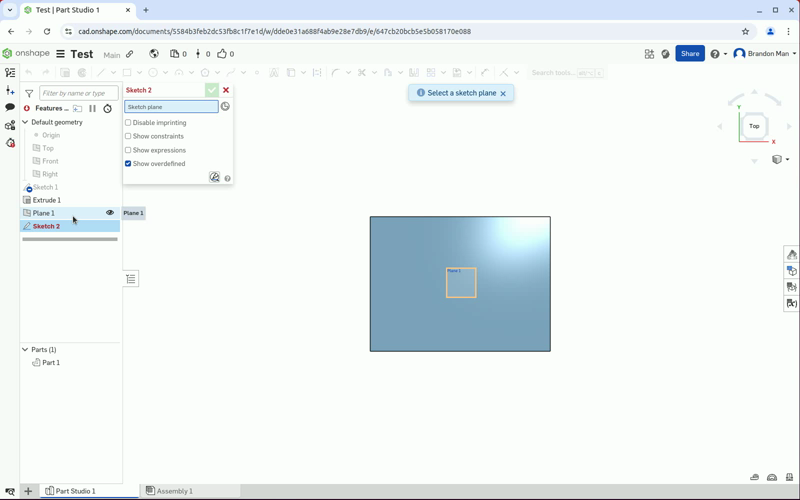
click(73, 215)
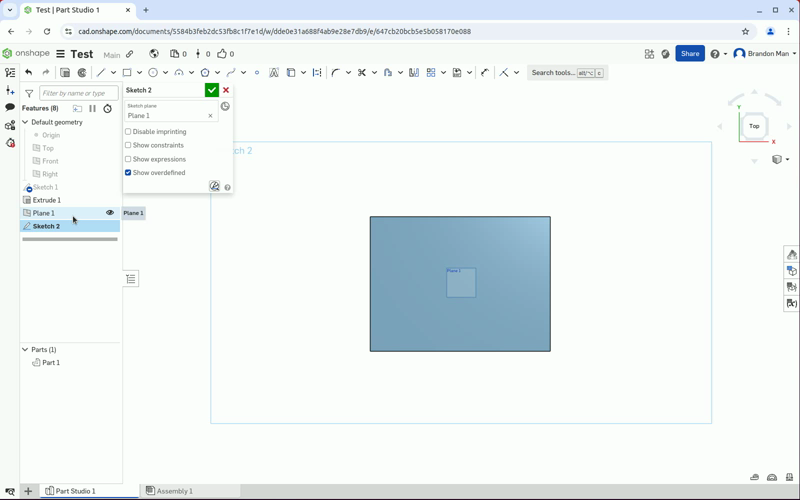
mouse_move(73, 352)
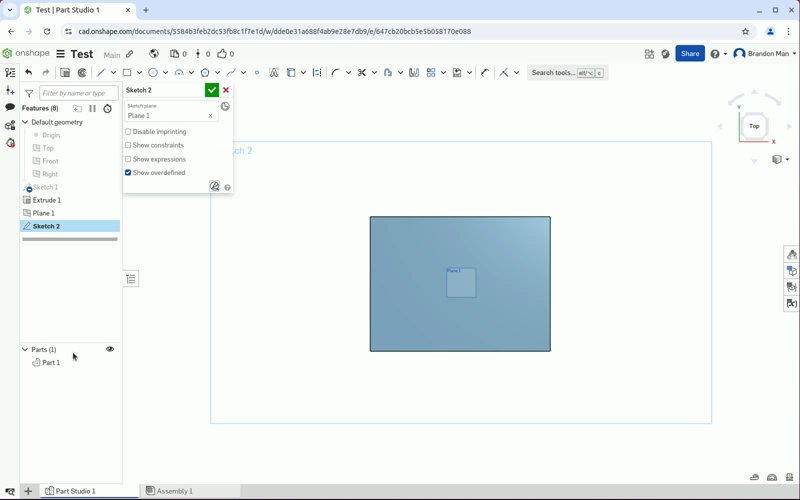
key(y)
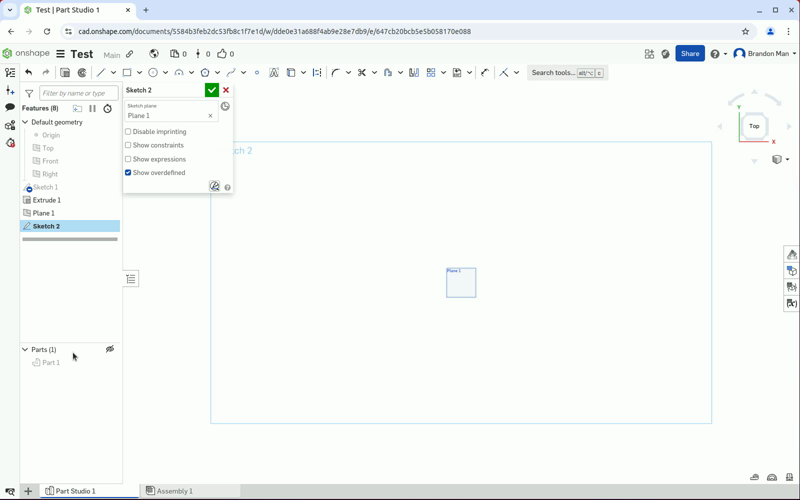
key(c)
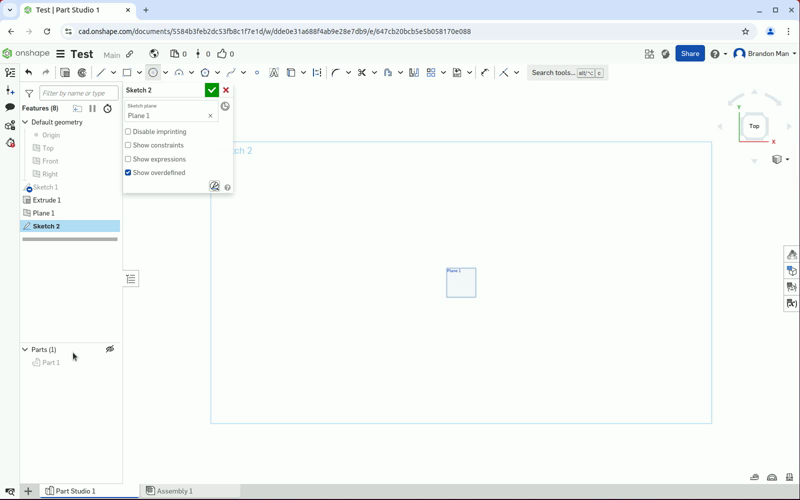
key_down(shift)
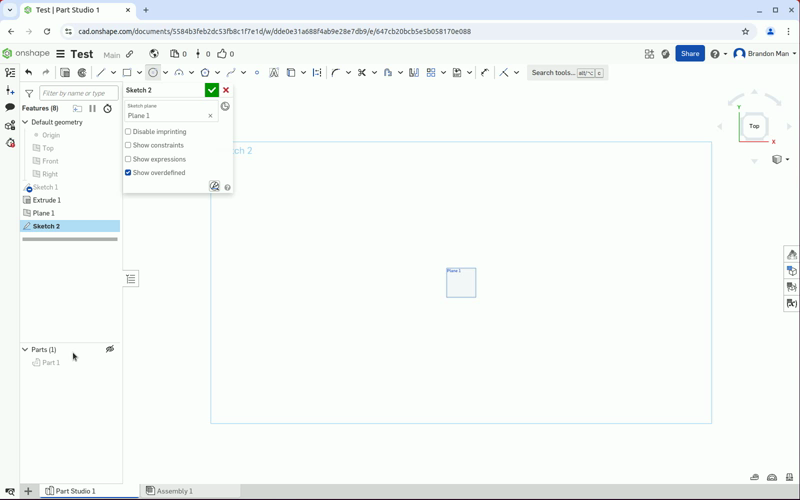
mouse_move(460, 282)
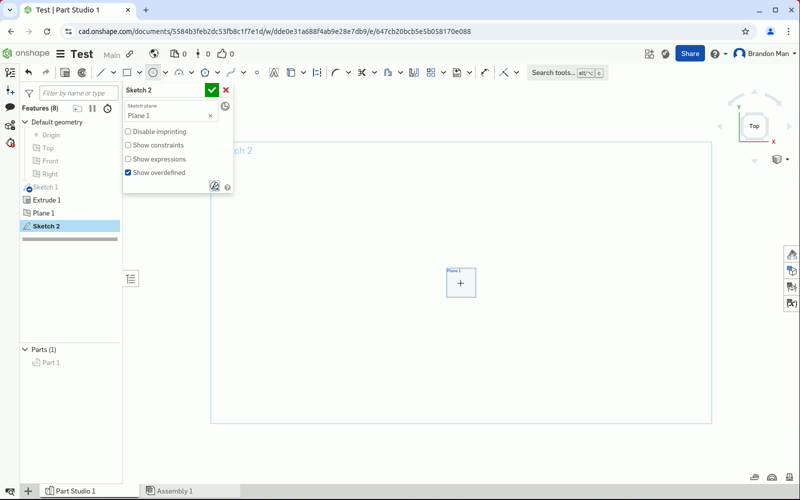
click(460, 282)
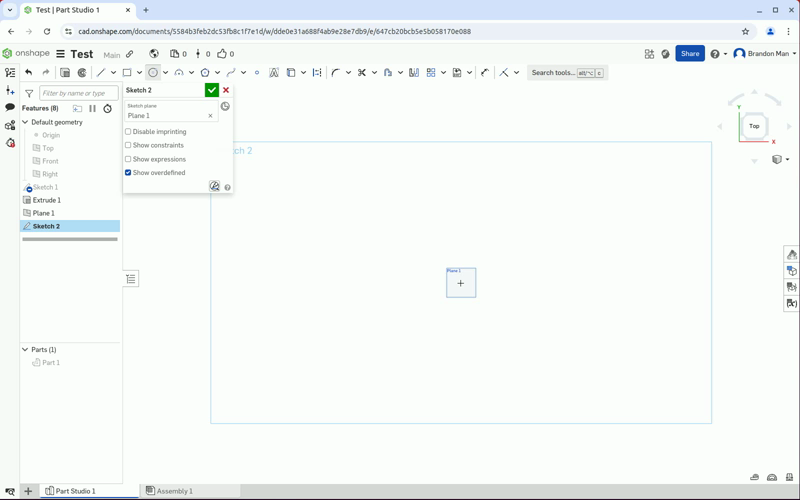
key_up(shift)
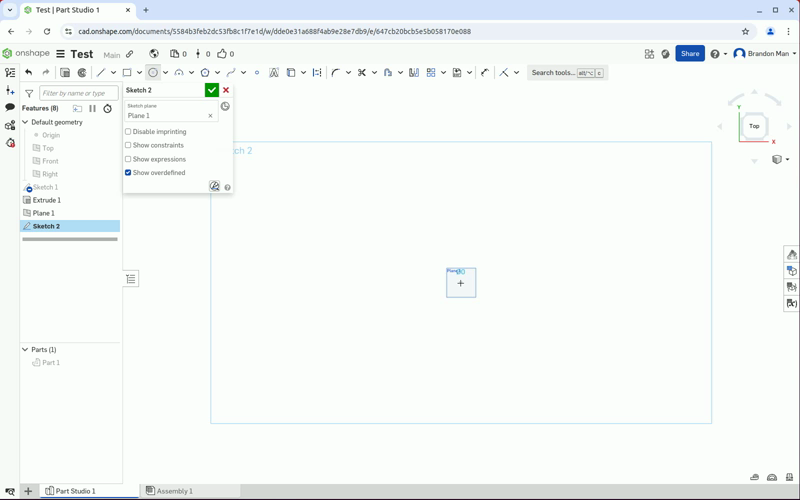
mouse_move(472, 282)
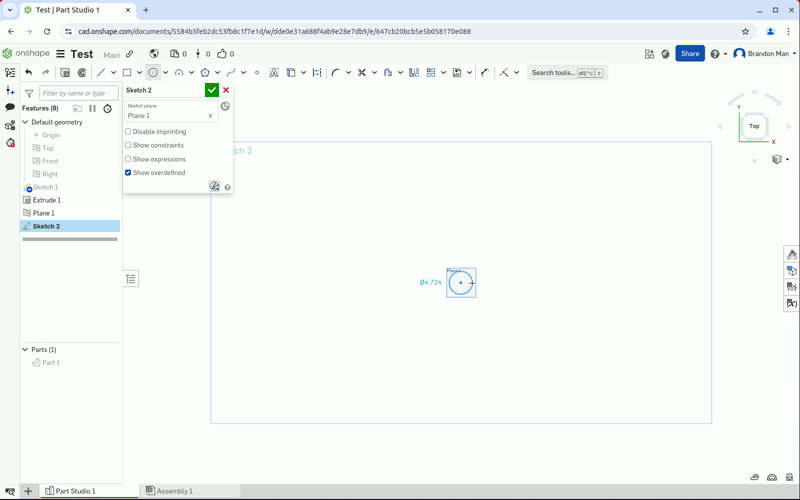
click(472, 282)
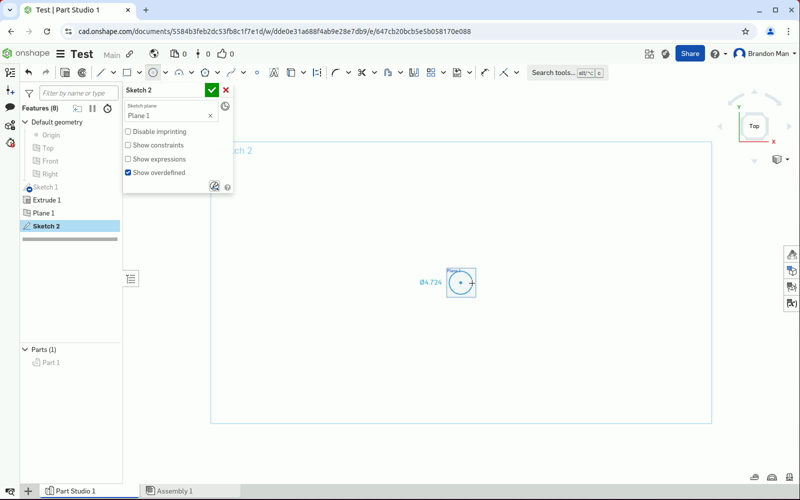
key(esc)
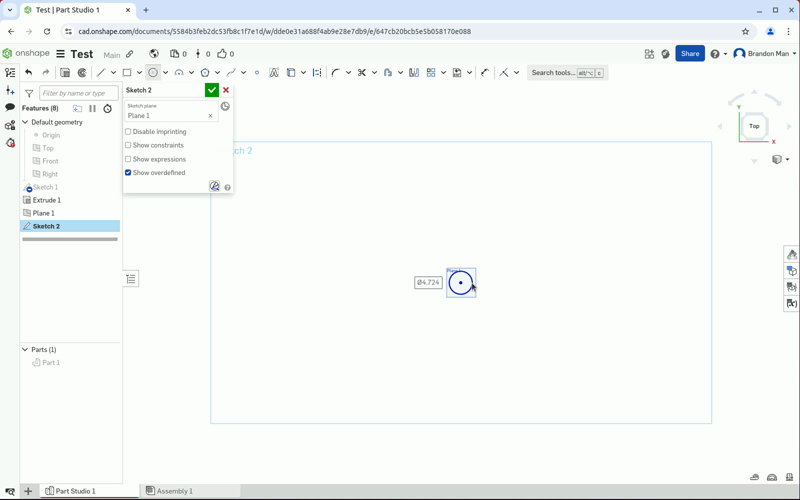
mouse_move(467, 283)
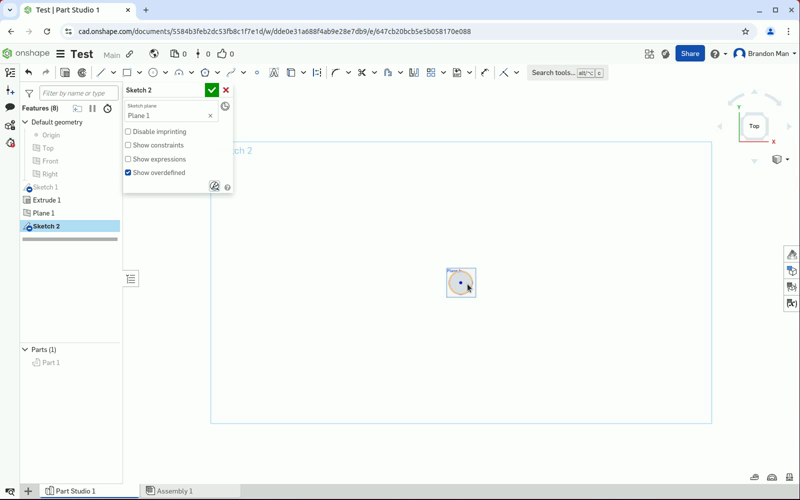
scroll(6)
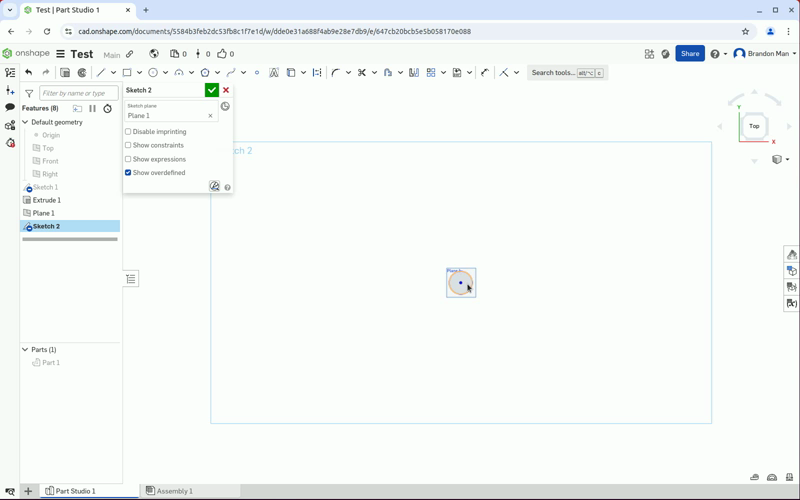
scroll(6)
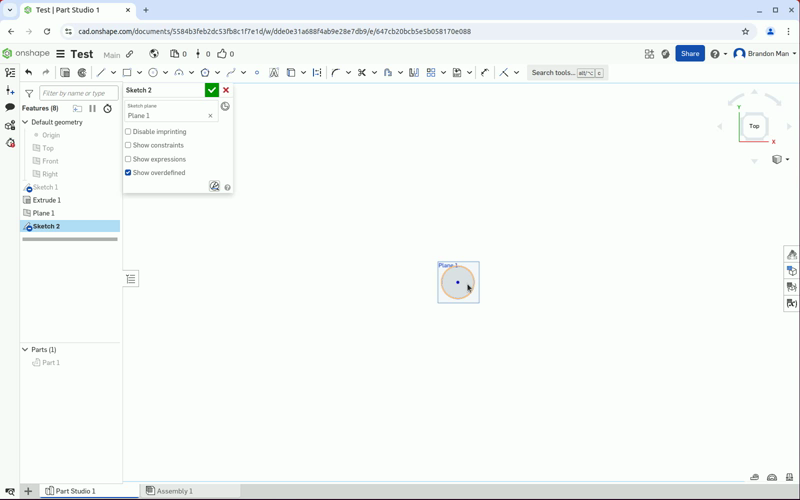
scroll(6)
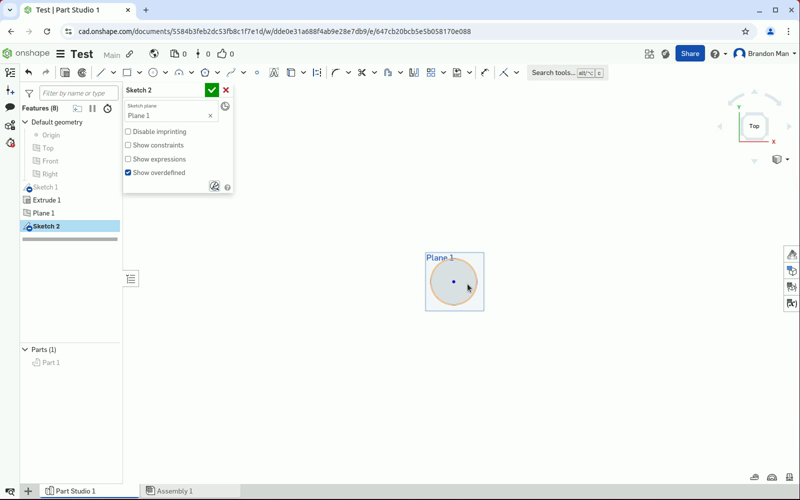
scroll(6)
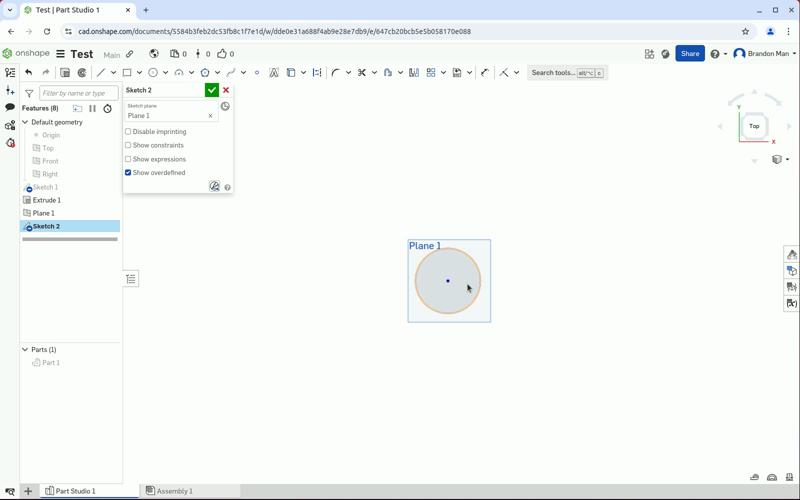
scroll(6)
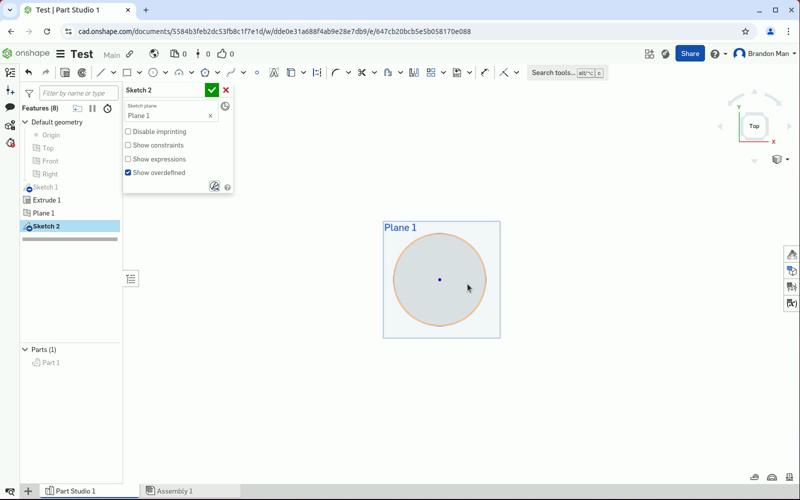
scroll(6)
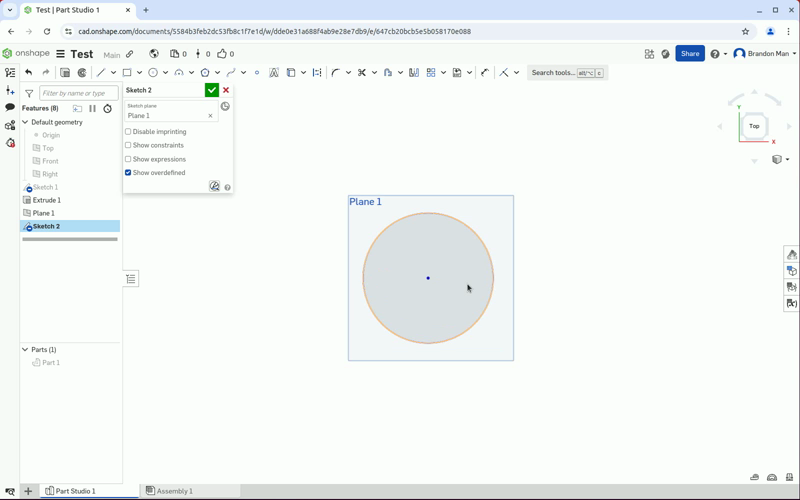
scroll(6)
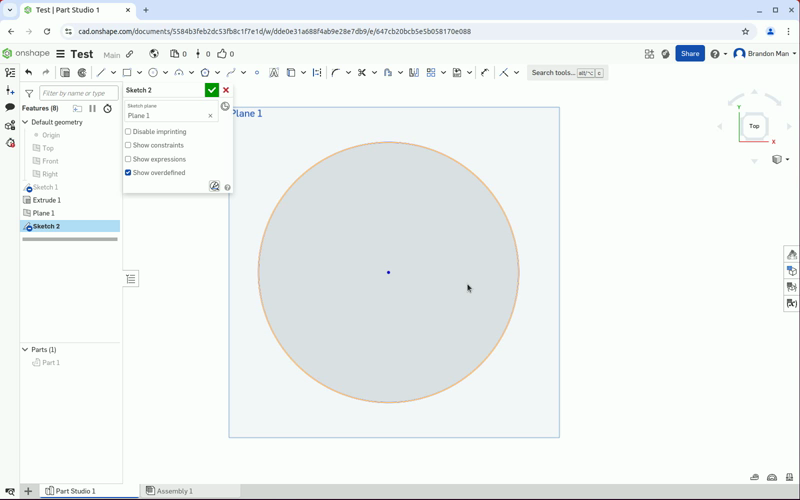
click(467, 283)
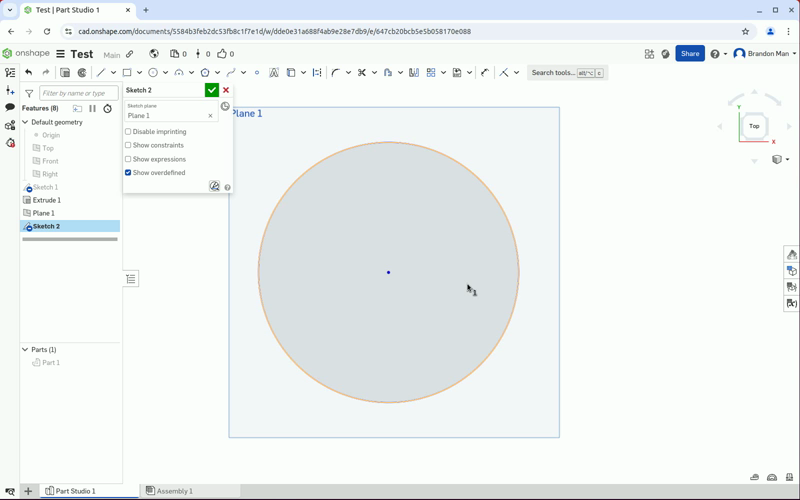
scroll(-6)
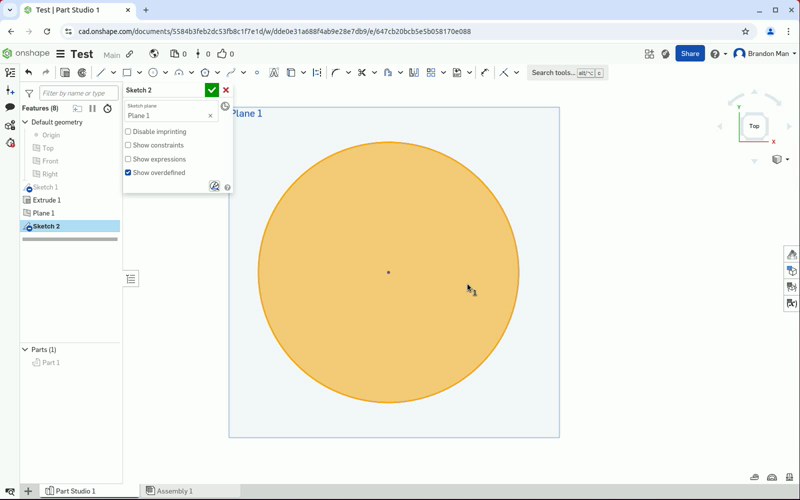
scroll(-6)
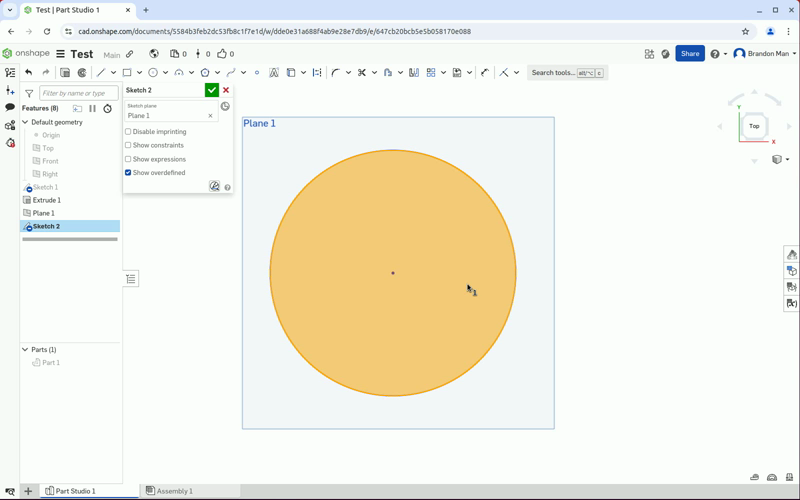
scroll(-6)
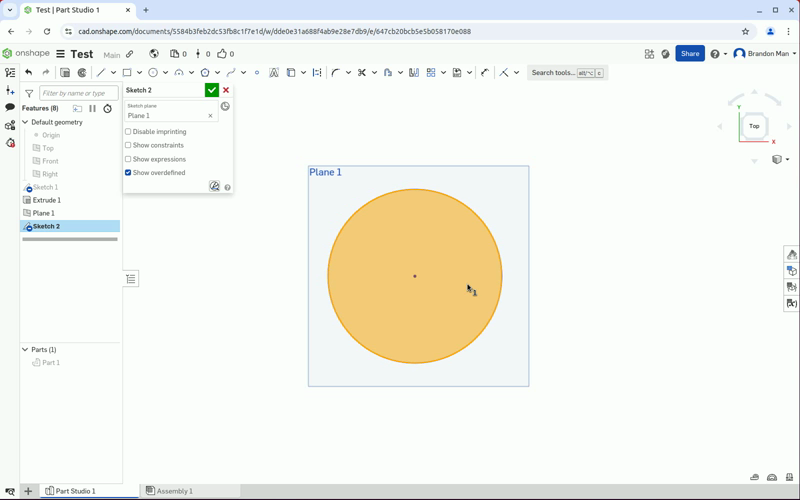
scroll(-6)
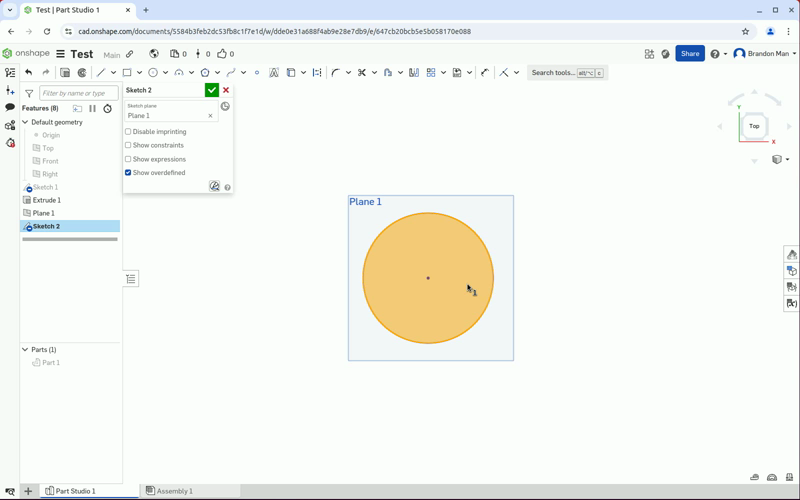
scroll(-6)
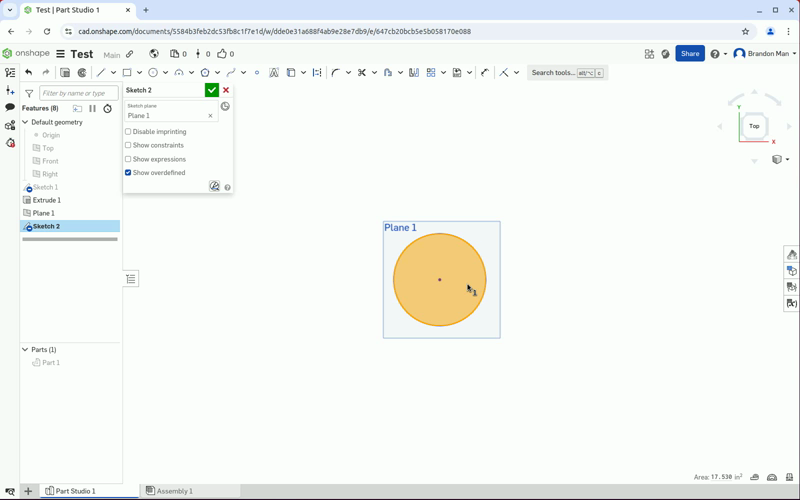
scroll(-6)
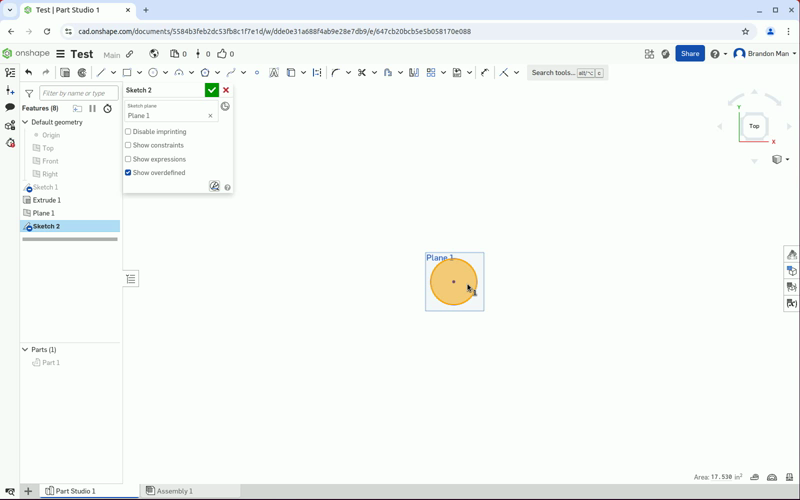
scroll(-6)
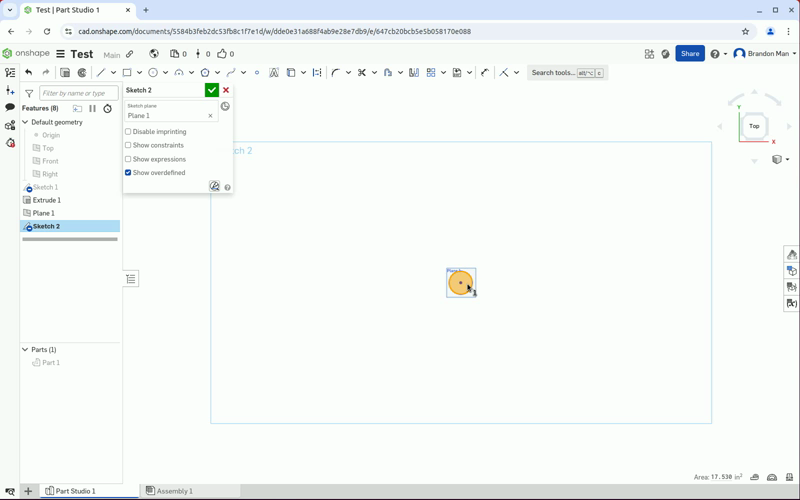
mouse_move(73, 352)
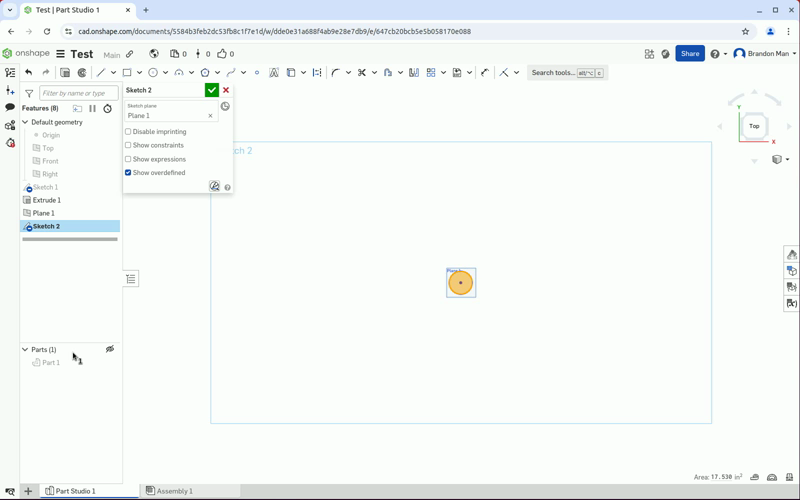
key(shift+y)
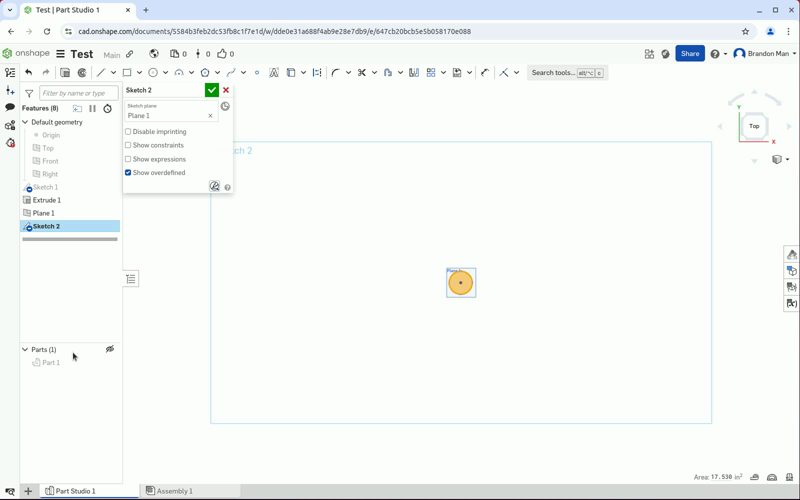
key(shift+e)
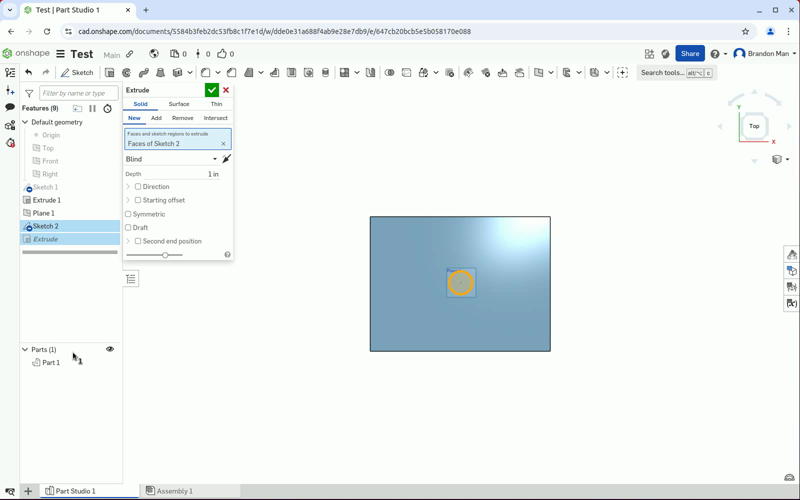
mouse_move(143, 106)
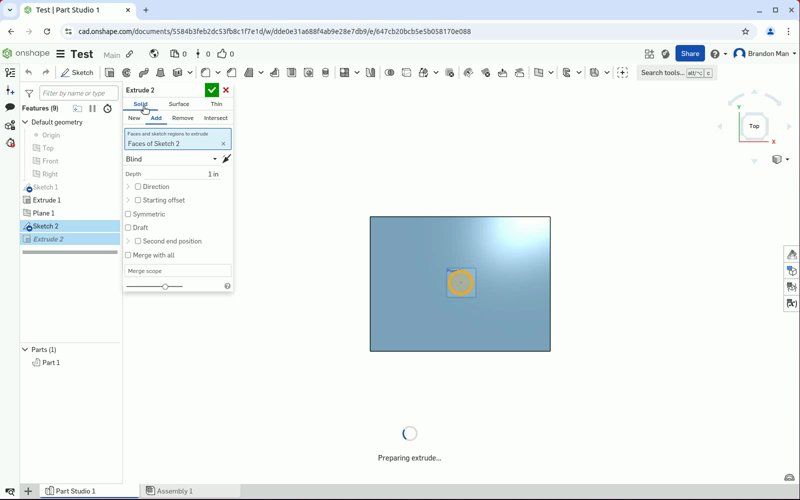
click(143, 106)
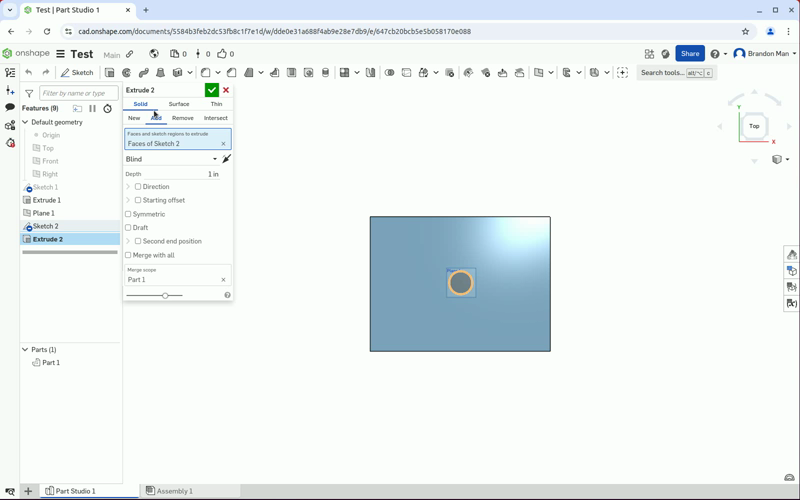
mouse_move(186, 120)
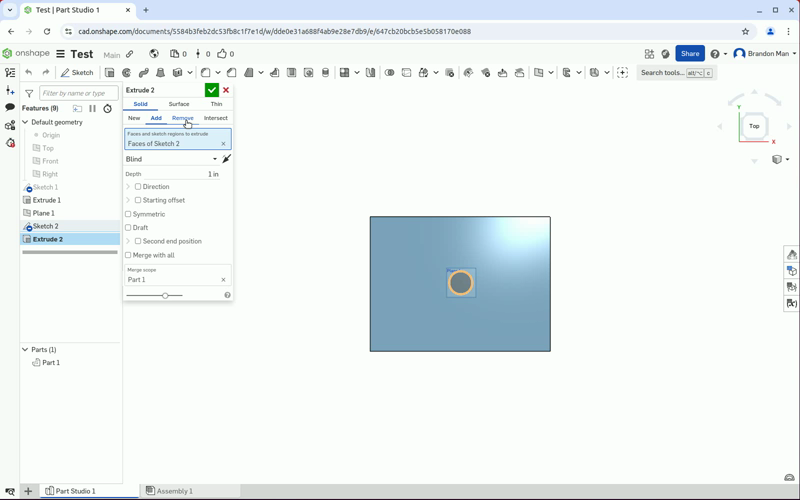
click(186, 120)
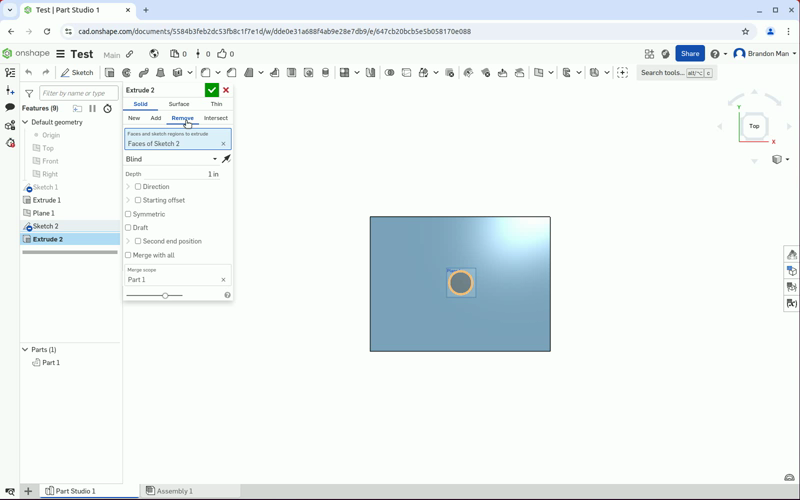
key(tab, 4)
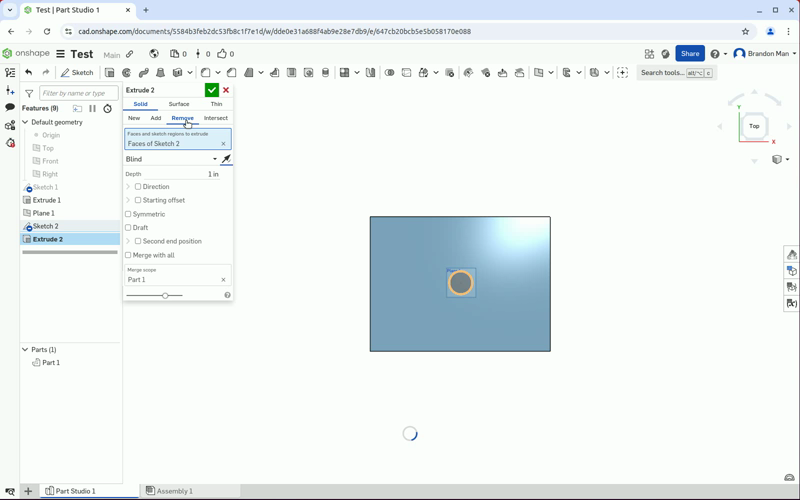
text(11.554)
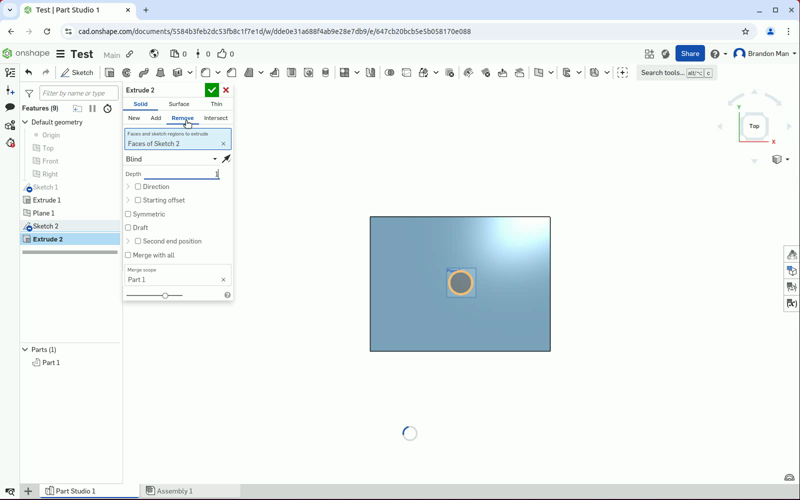
key(tab, 6)
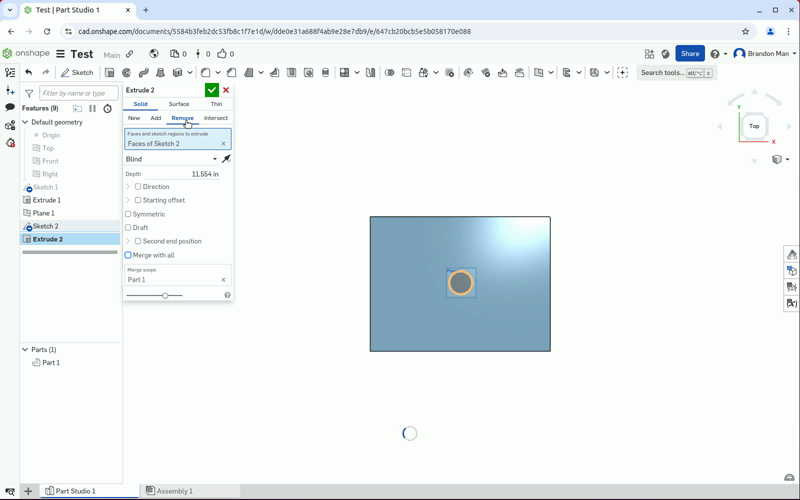
key(space)
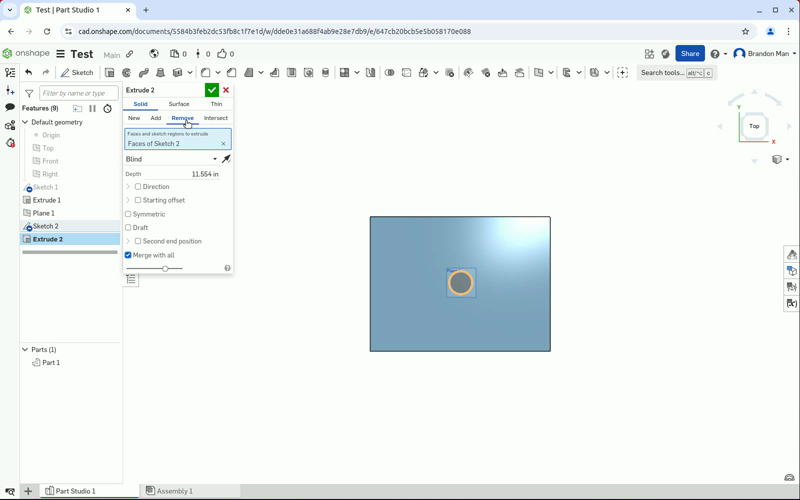
key(enter)
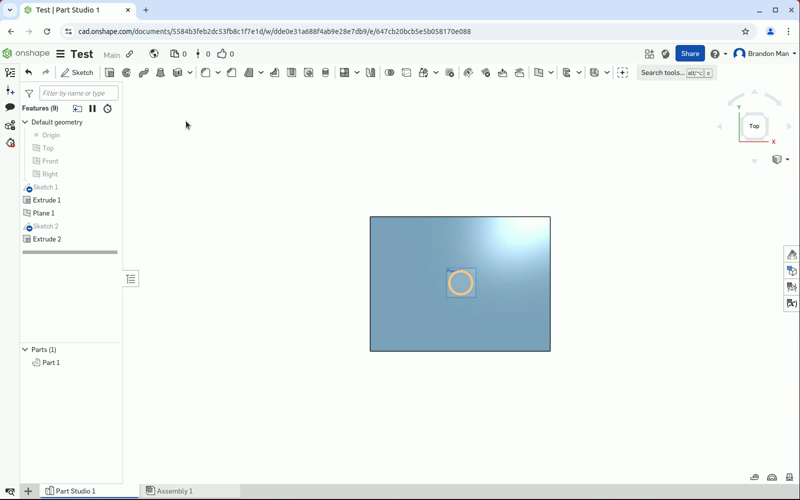
key(shift+h)
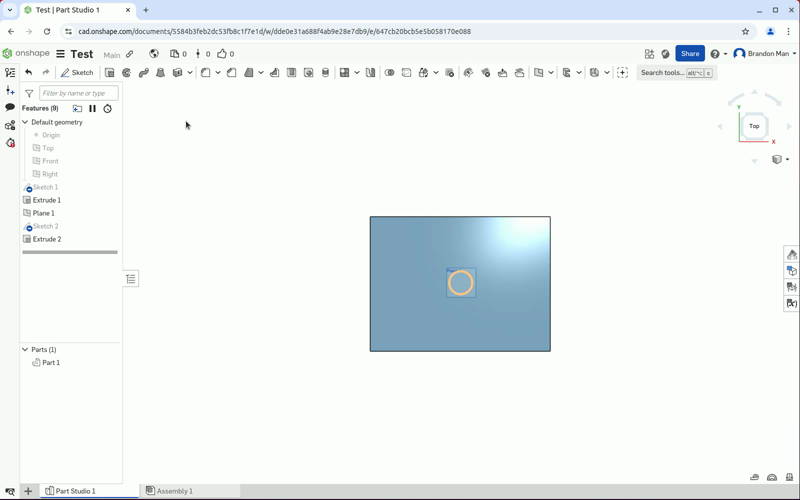
key(shift+h)
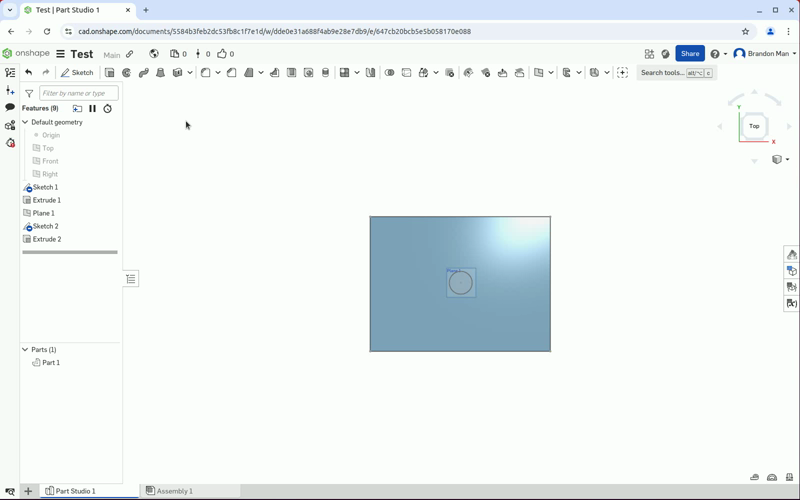
key(shift+7)
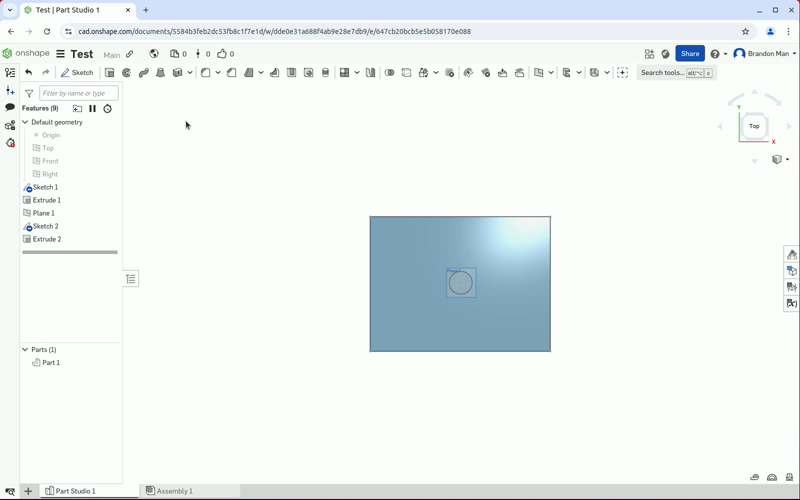
key(up, 3)
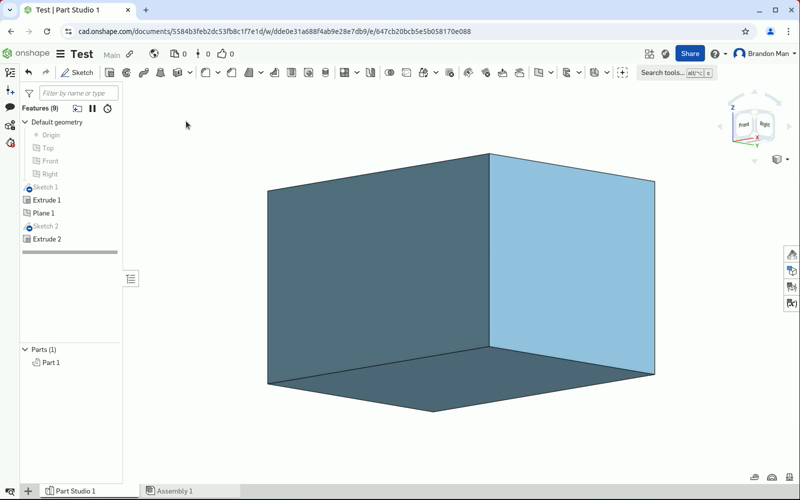
key(left, 3)
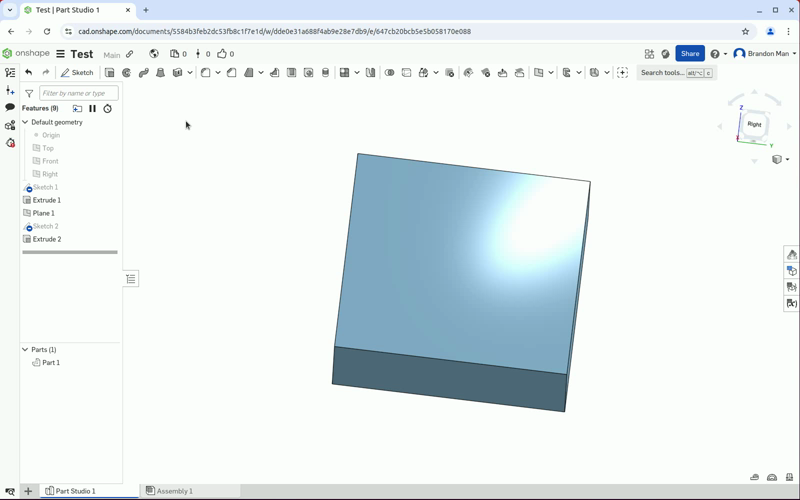
key(right, 3)
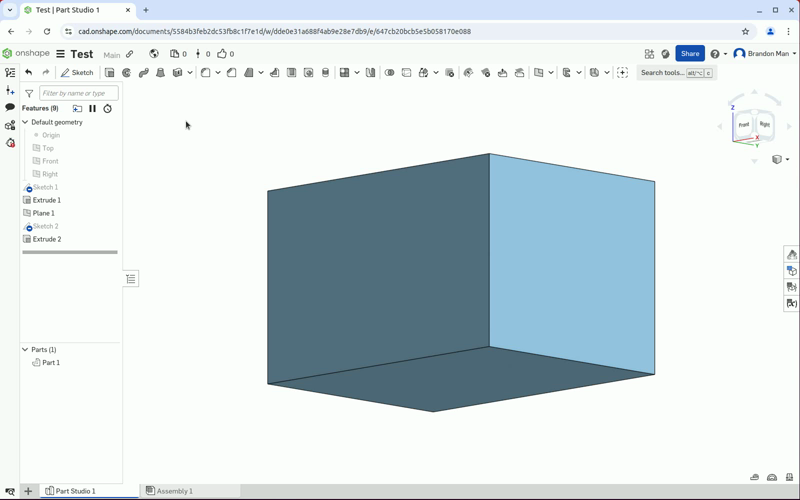
key(down, 3)
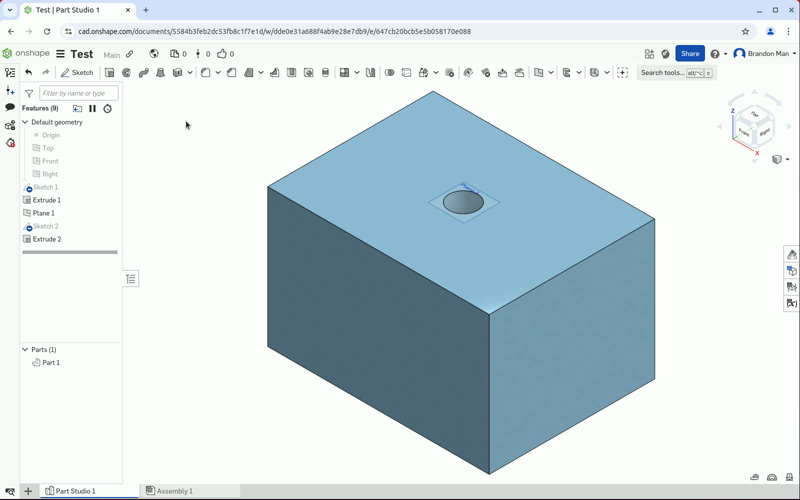
mouse_move(73, 189)
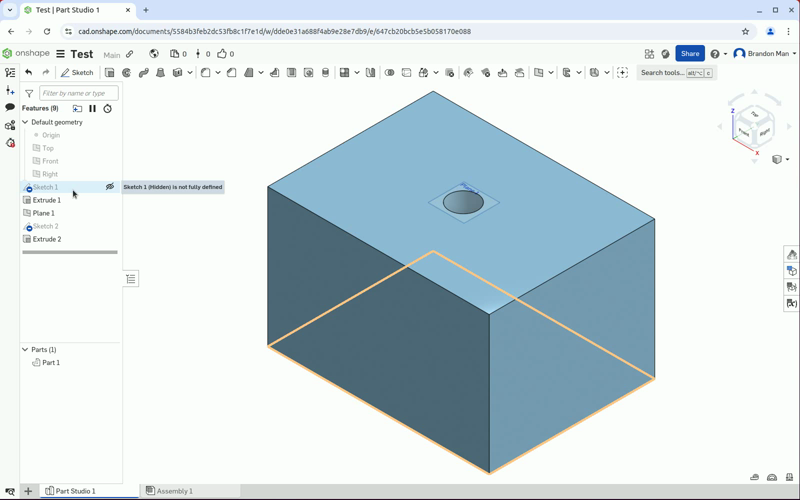
click(73, 189)